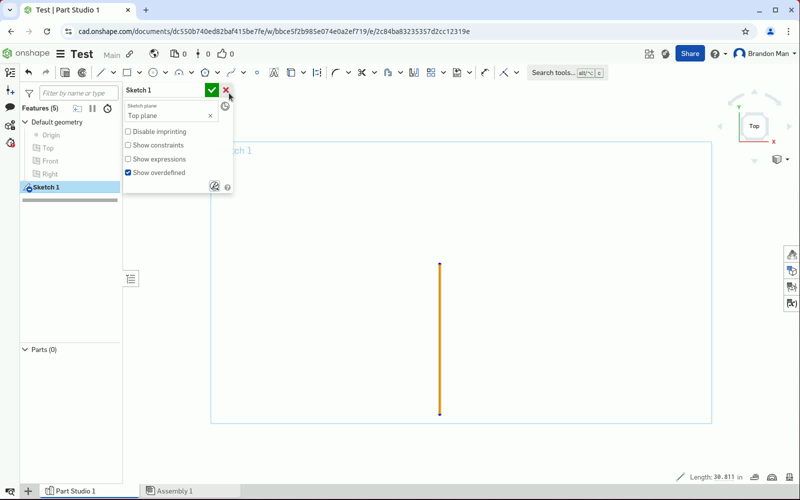
key(shift+h)
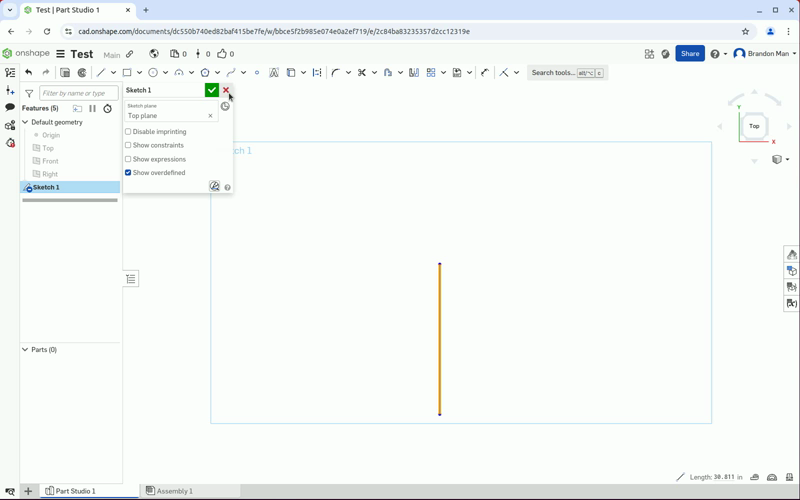
mouse_move(73, 352)
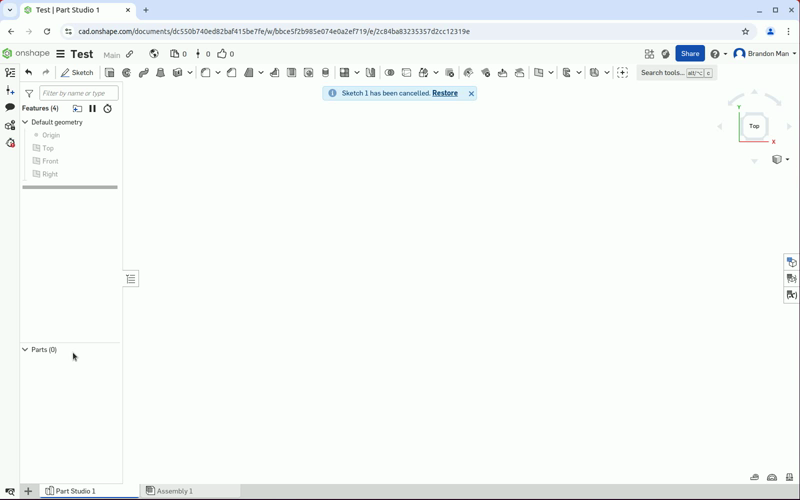
key(y)
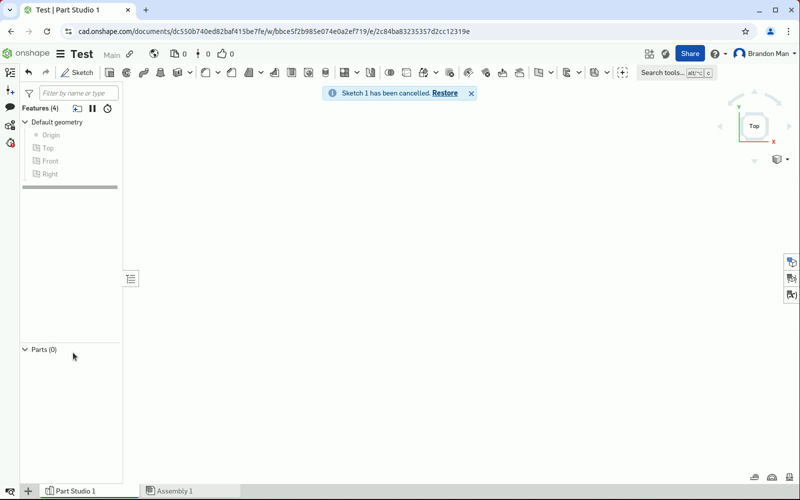
key(shift+p)
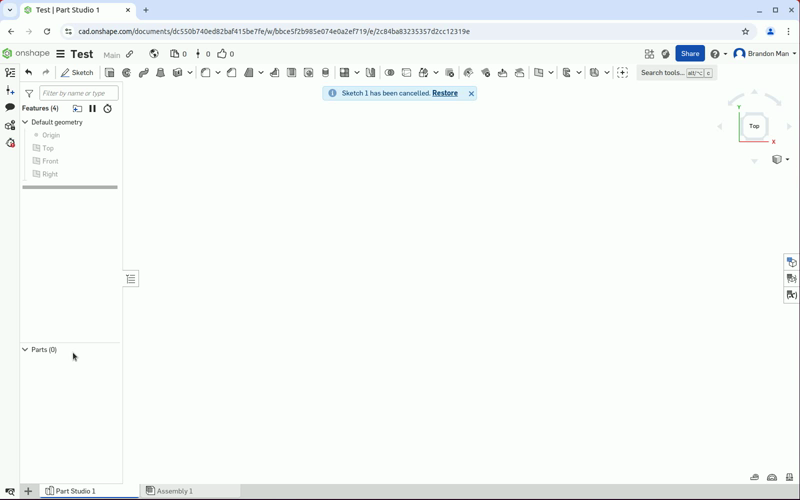
key(space)
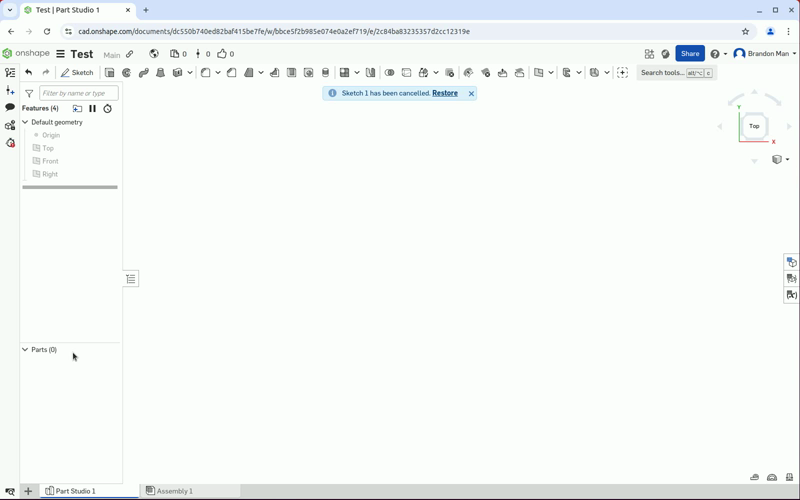
key_down(shift)
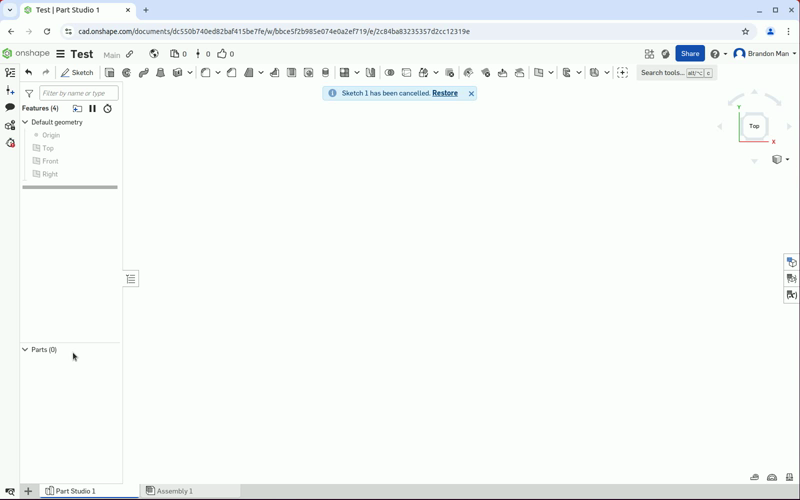
key(up)
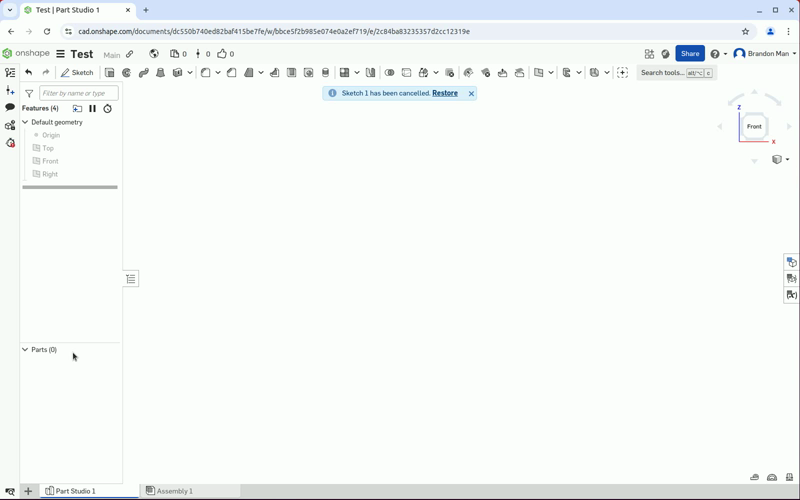
key_up(shift)
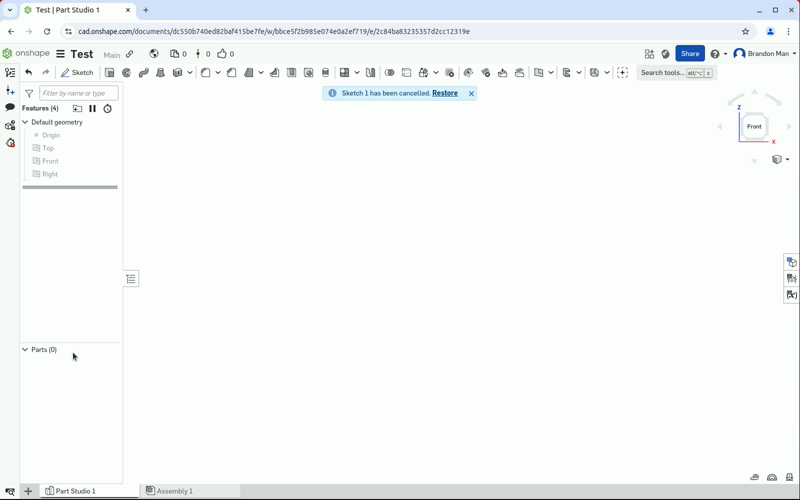
mouse_move(73, 352)
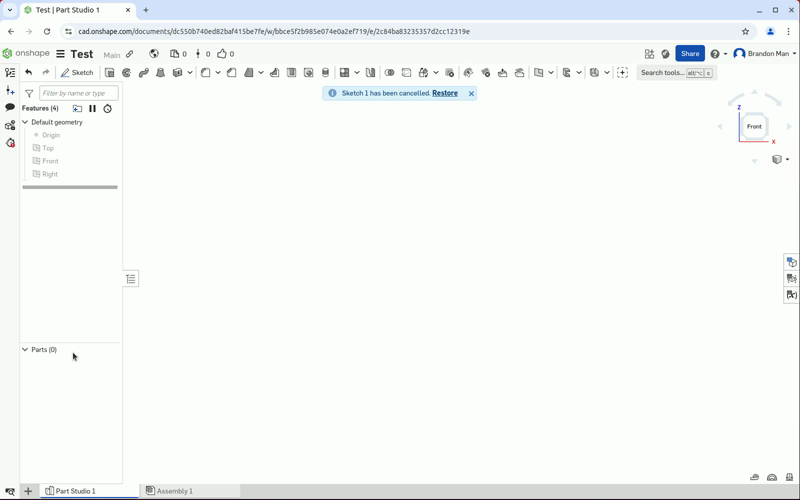
key(shift+y)
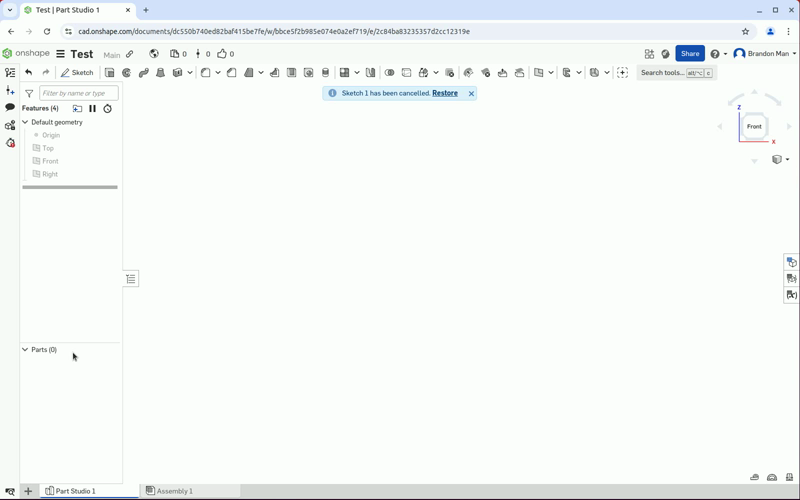
key(shift+s)
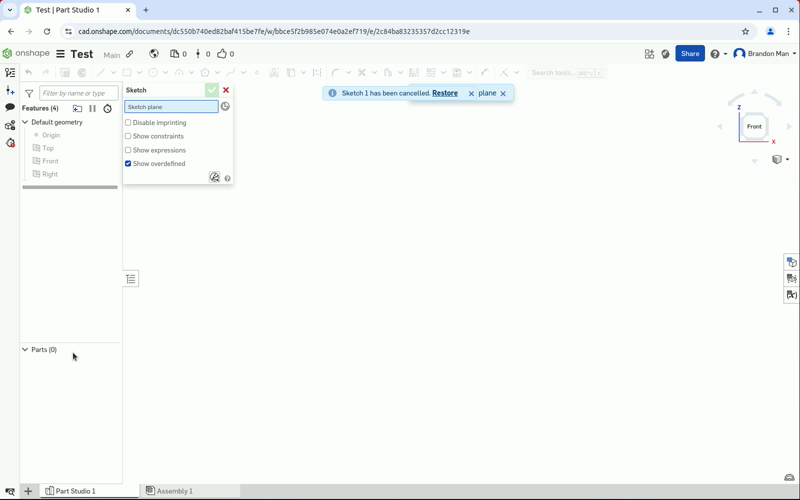
mouse_move(73, 163)
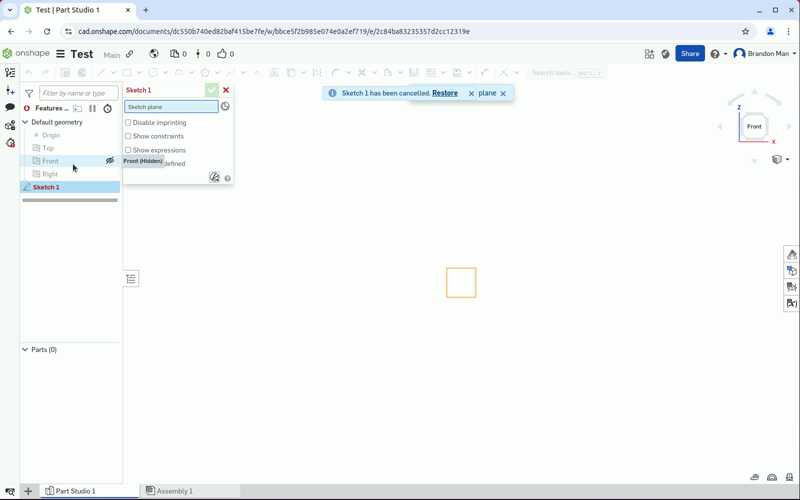
click(73, 163)
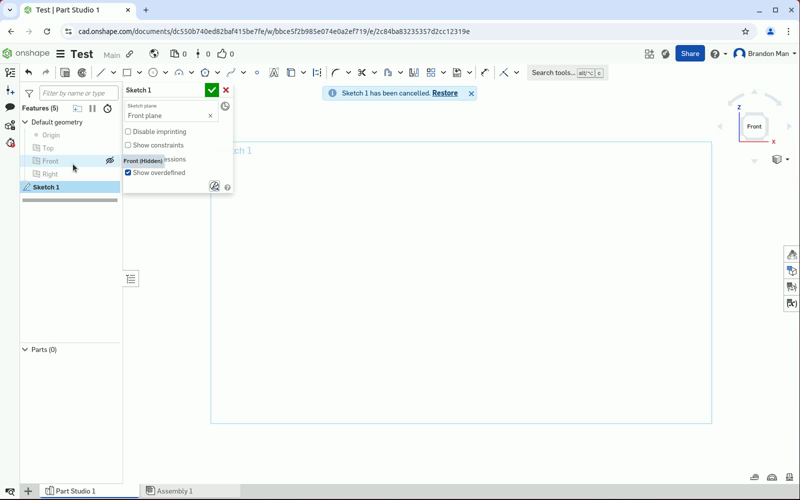
mouse_move(73, 352)
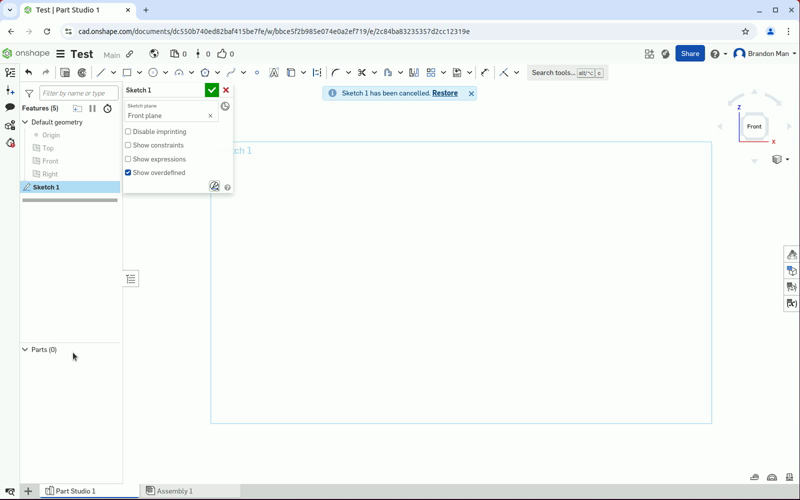
key(y)
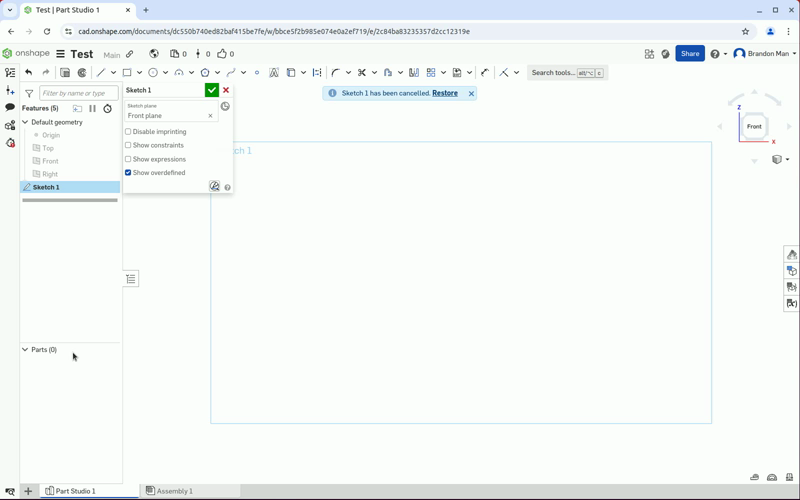
key(c)
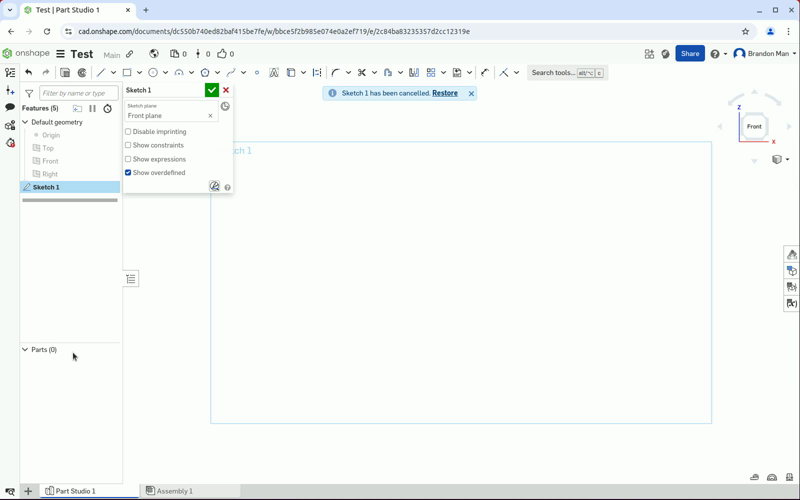
key_down(shift)
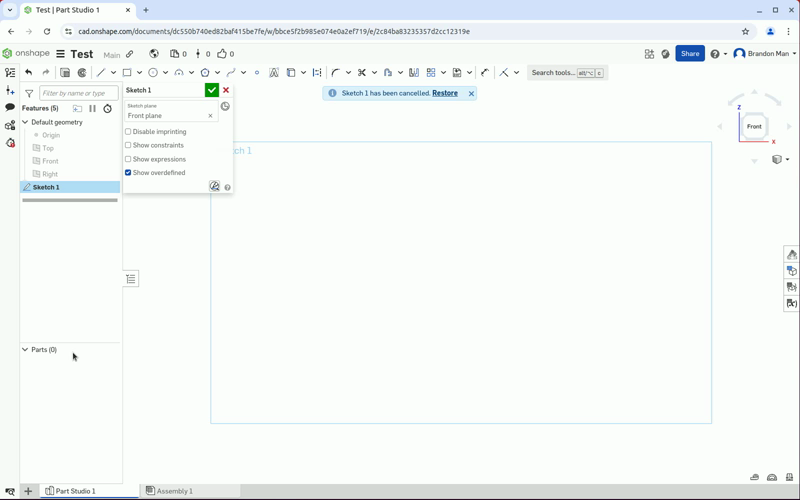
mouse_move(461, 282)
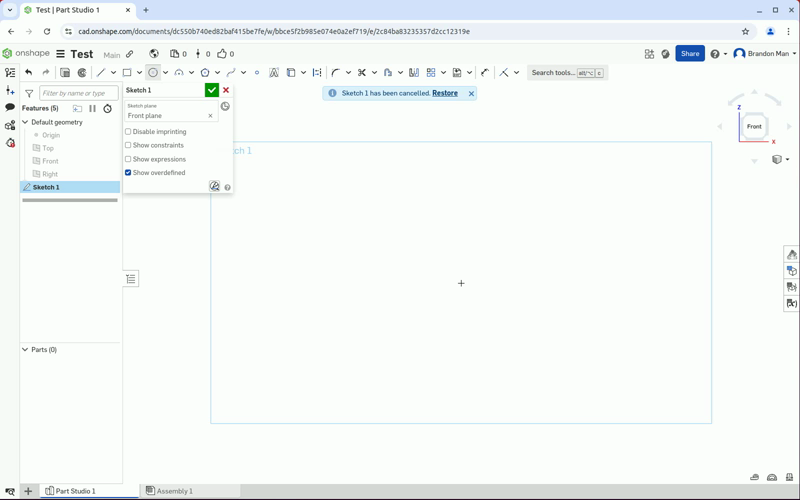
click(461, 282)
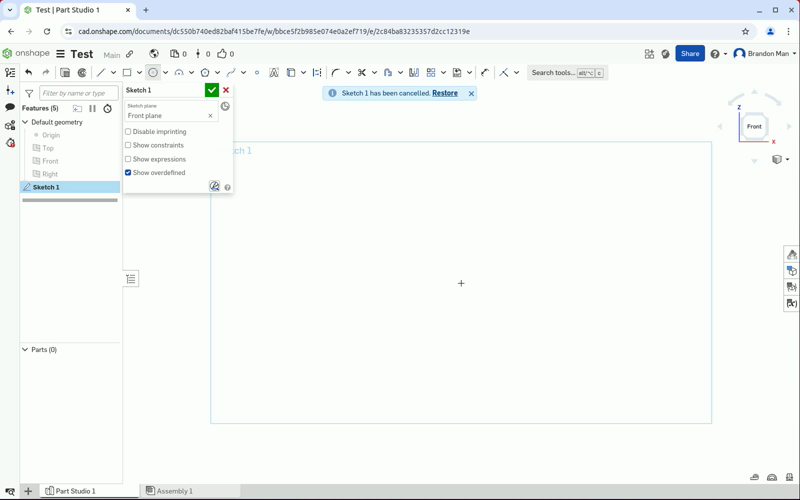
key_up(shift)
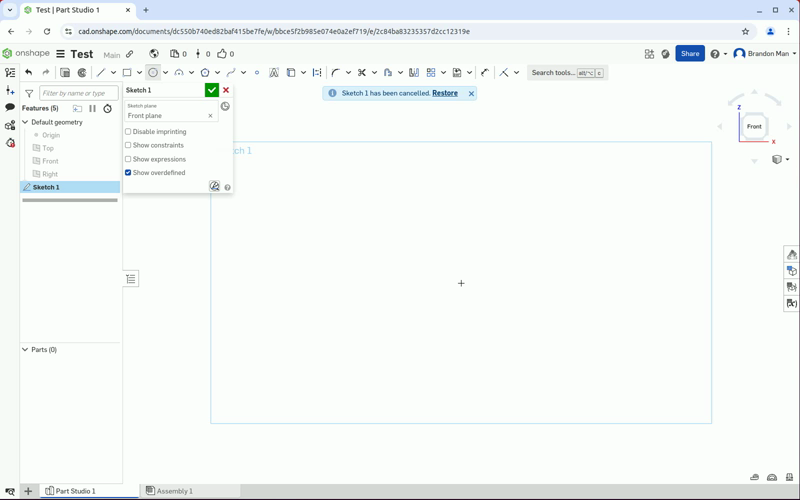
mouse_move(574, 282)
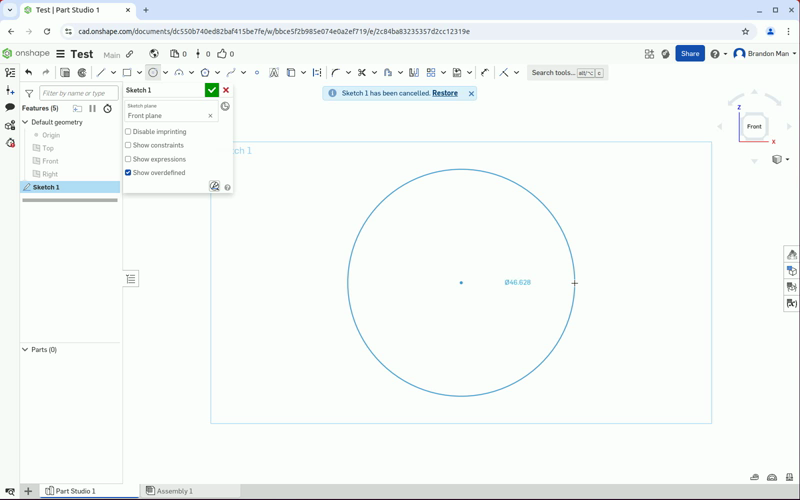
click(574, 282)
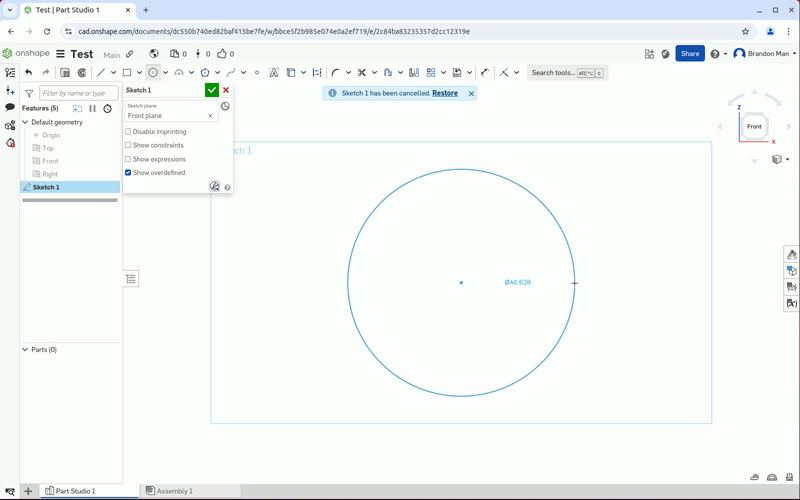
key(esc)
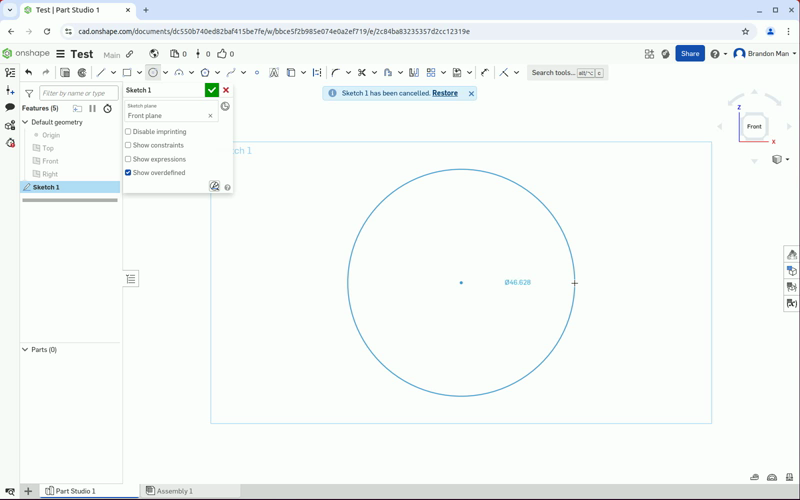
key(c)
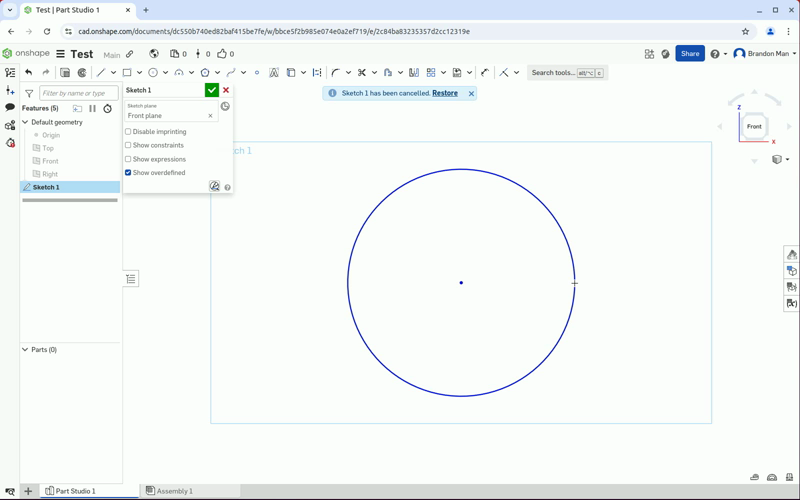
key_down(shift)
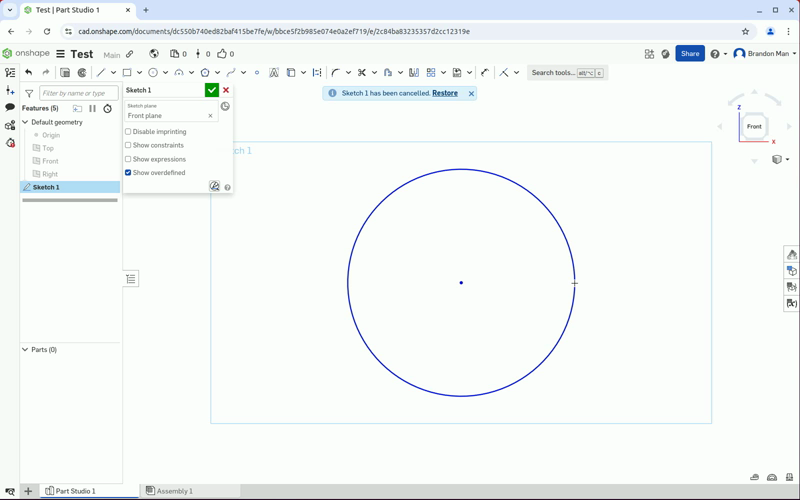
mouse_move(378, 282)
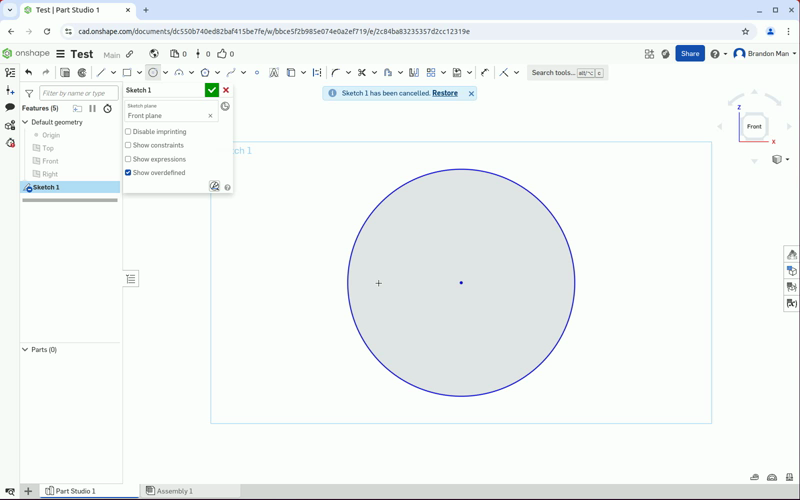
click(378, 282)
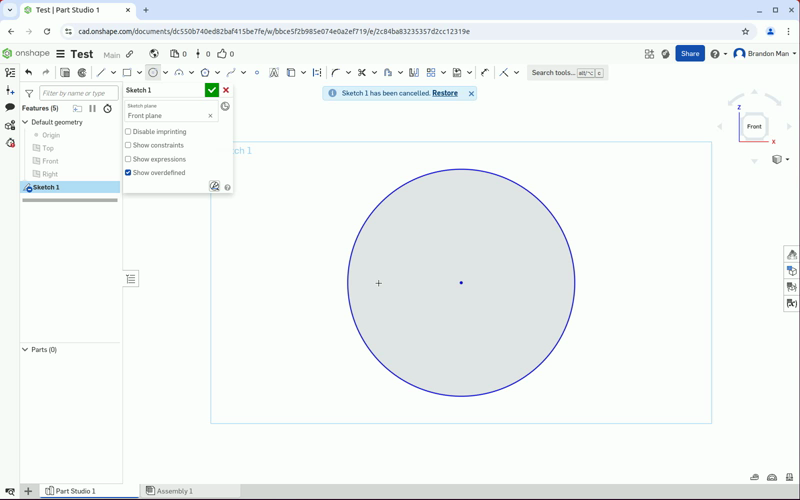
key_up(shift)
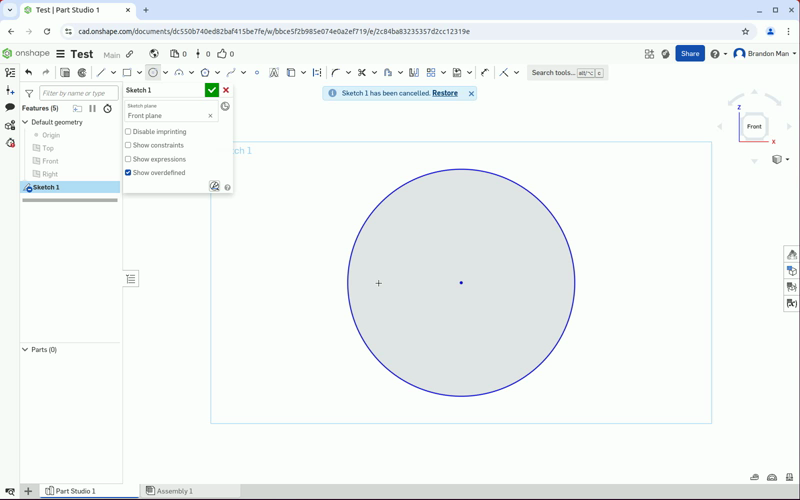
mouse_move(388, 282)
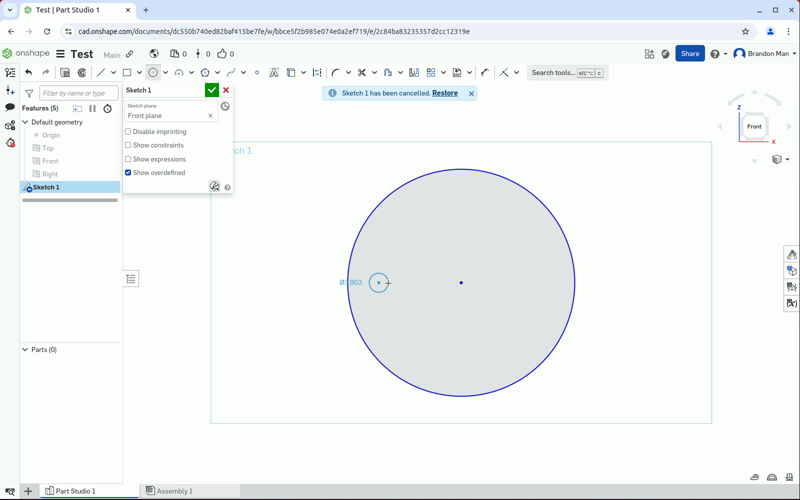
click(388, 282)
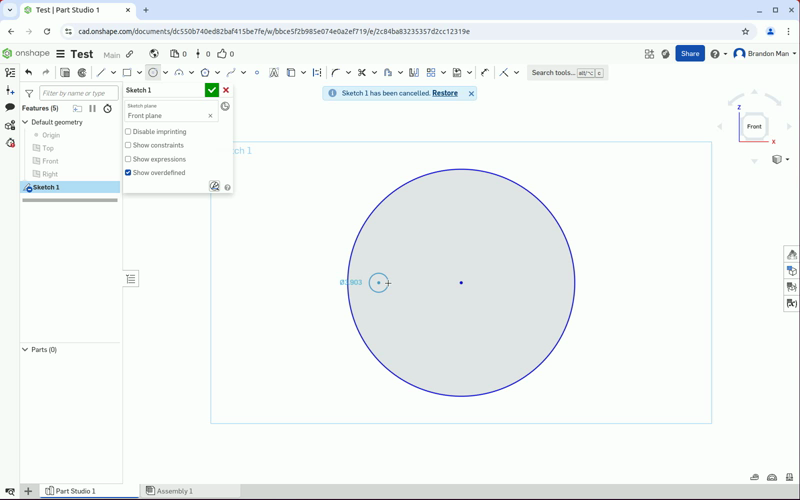
key(esc)
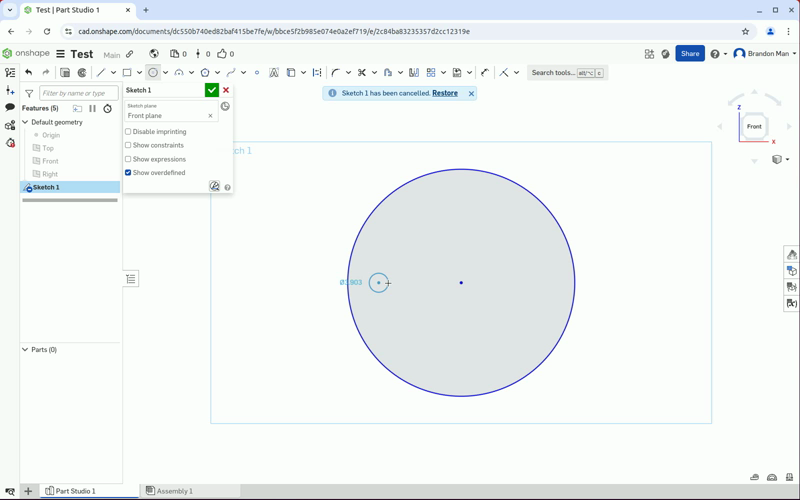
key(c)
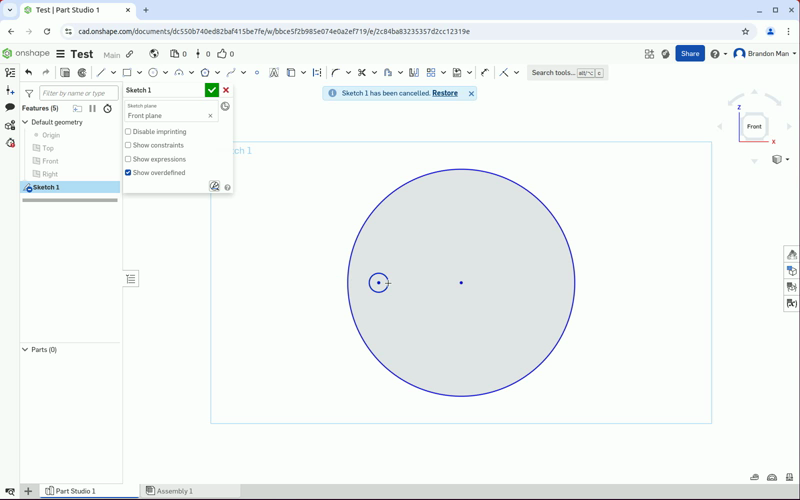
key_down(shift)
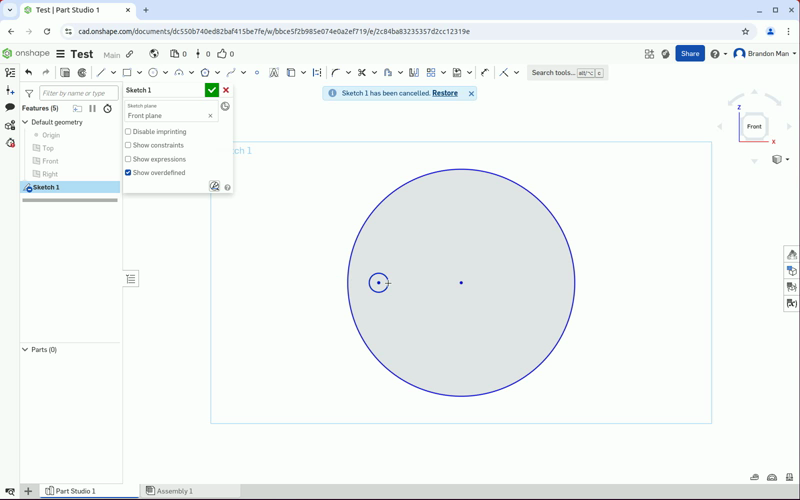
mouse_move(461, 282)
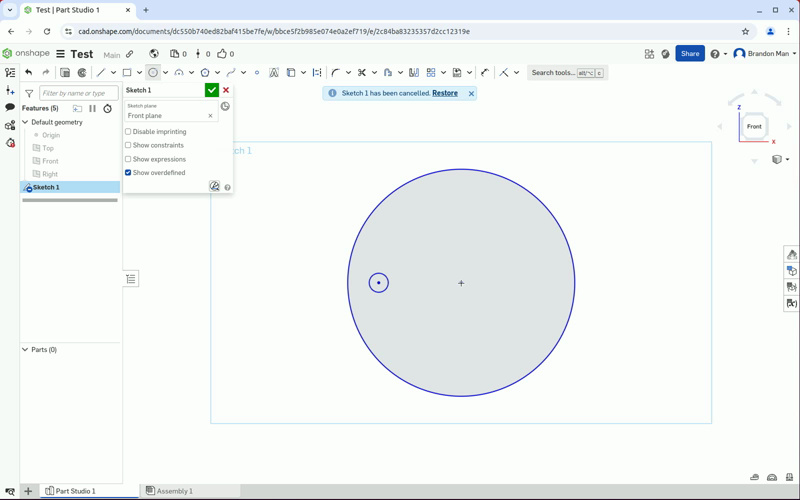
click(461, 282)
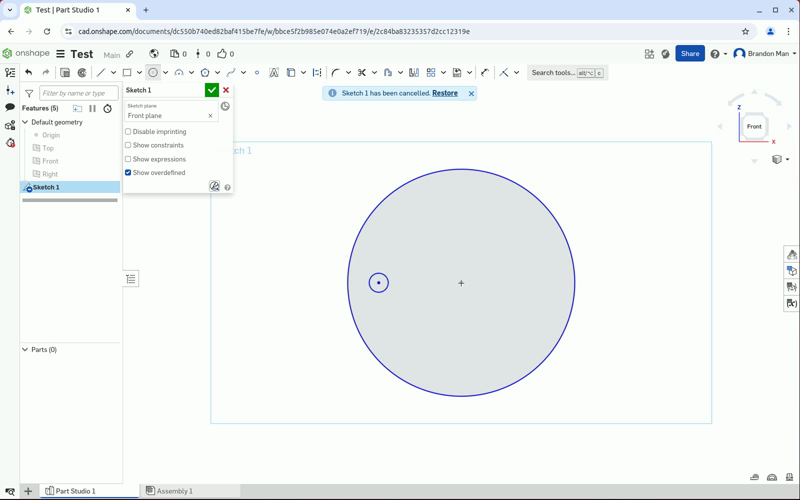
key_up(shift)
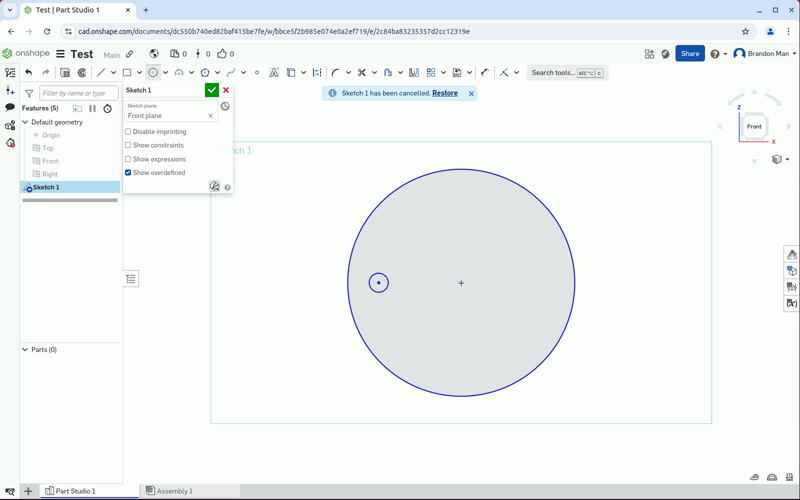
mouse_move(510, 282)
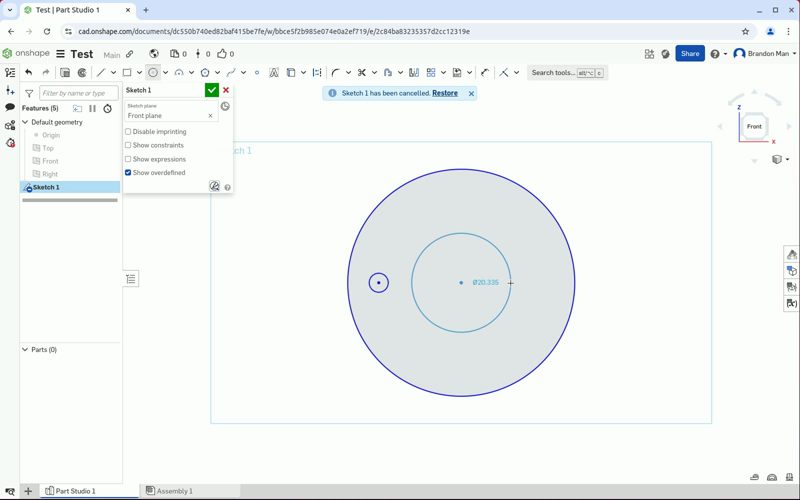
click(510, 282)
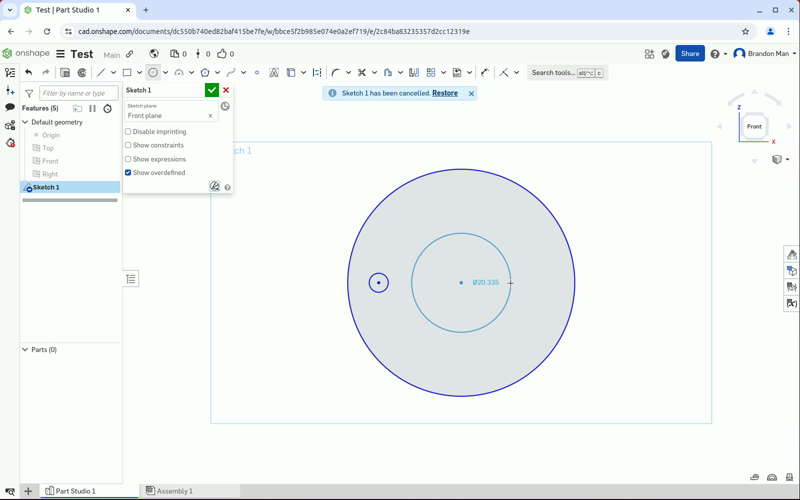
key(esc)
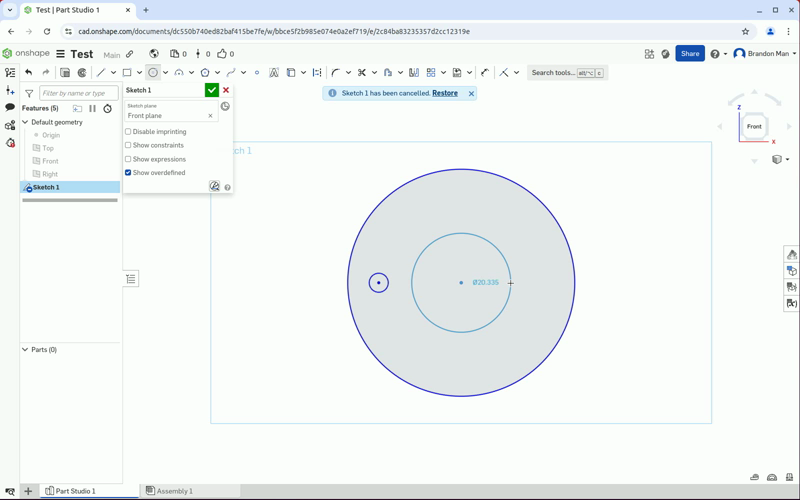
key(c)
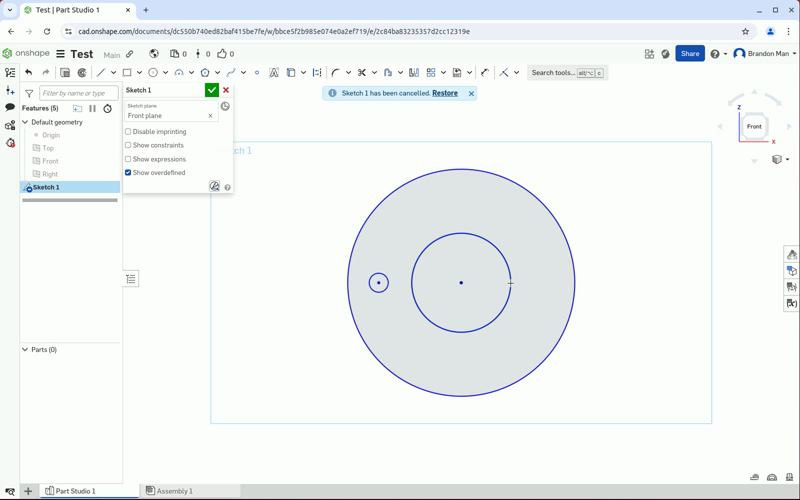
key_down(shift)
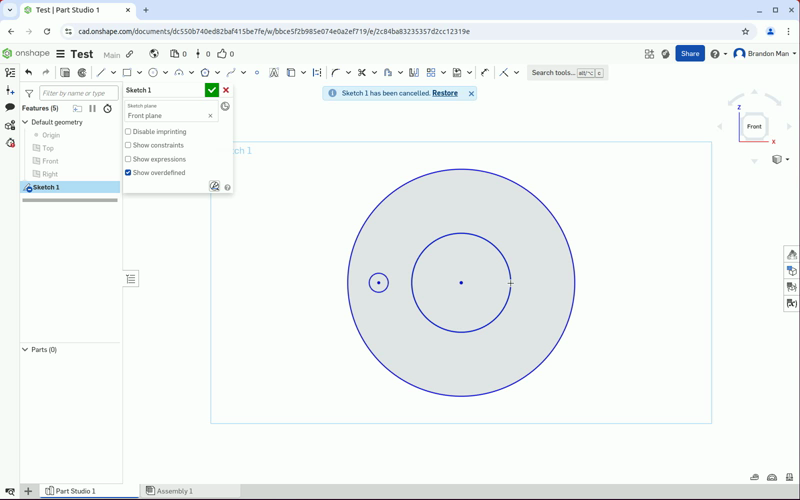
mouse_move(461, 363)
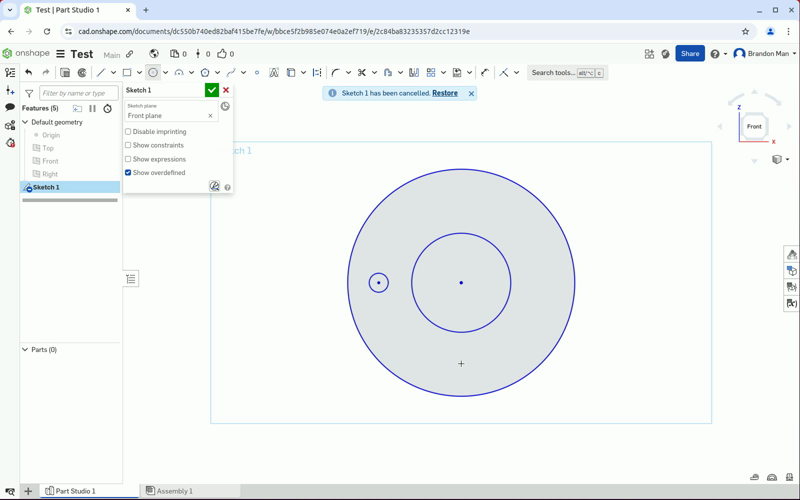
click(461, 363)
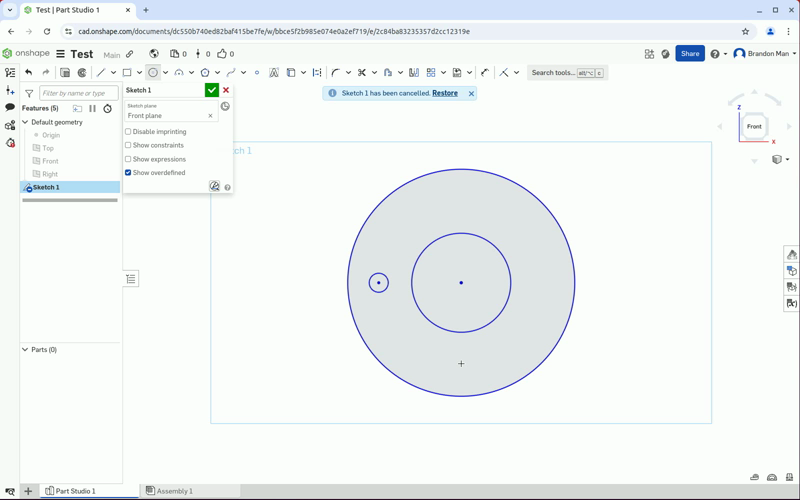
key_up(shift)
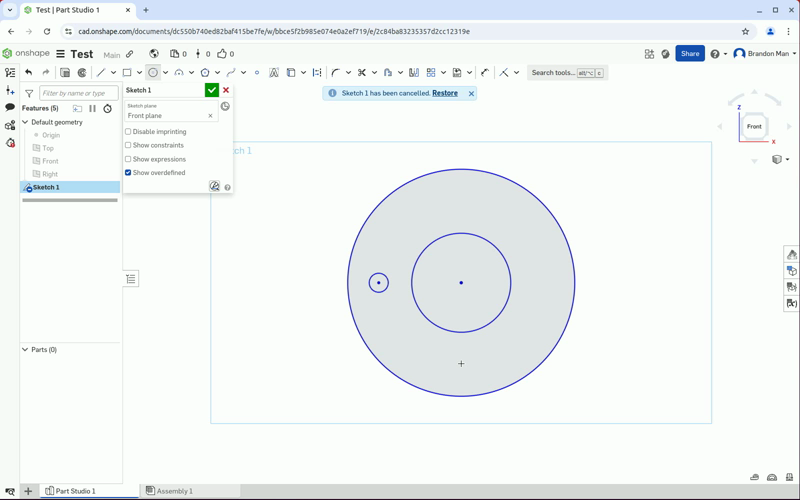
mouse_move(470, 363)
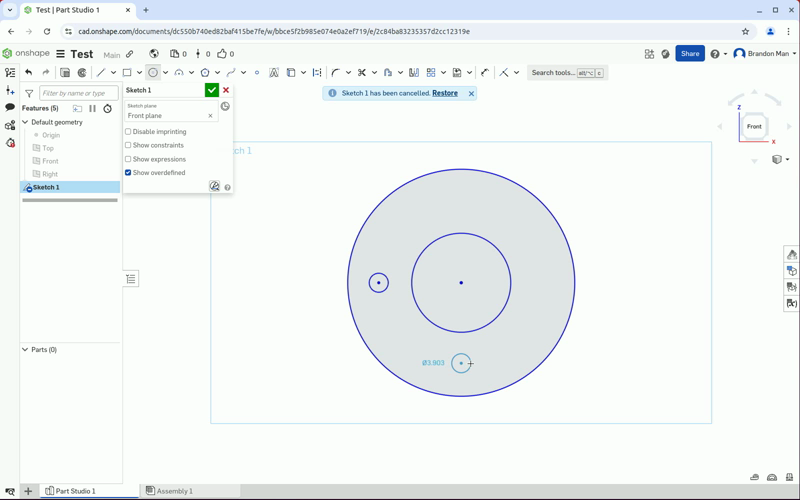
click(470, 363)
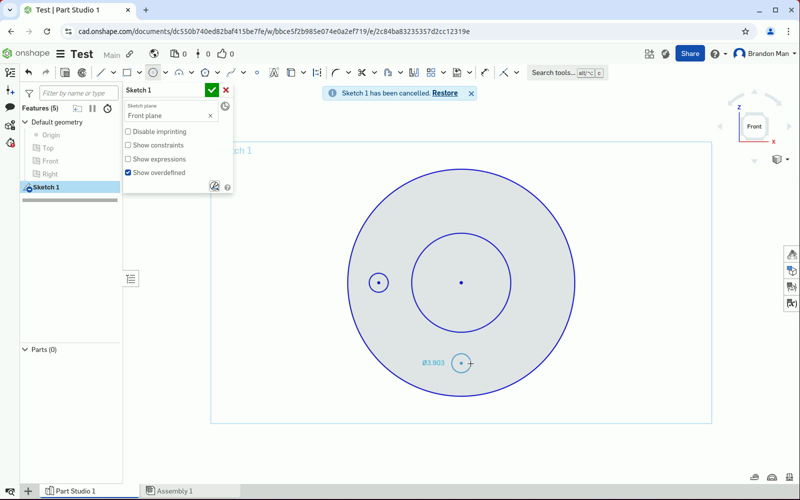
key(esc)
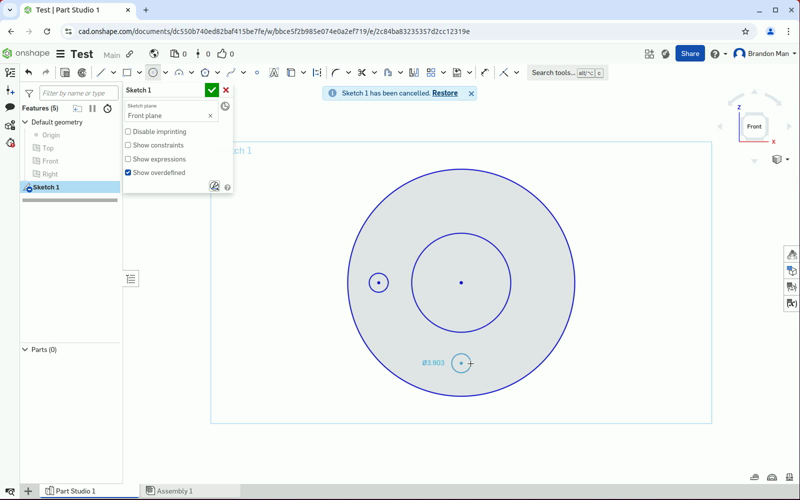
key(c)
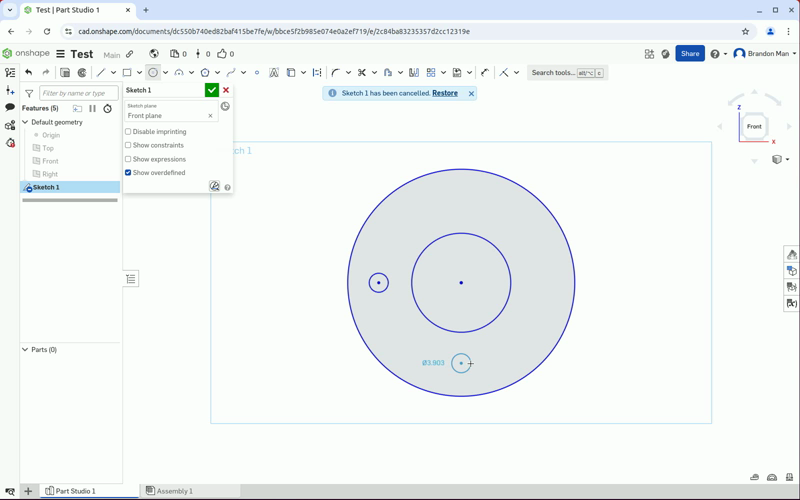
key_down(shift)
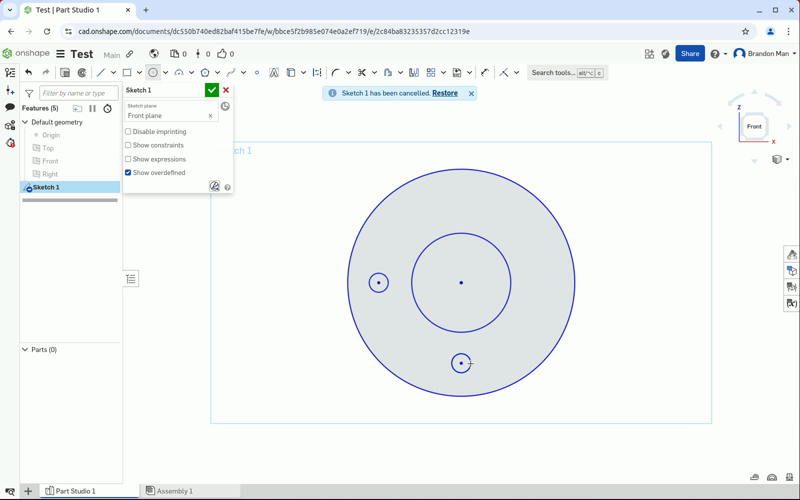
mouse_move(461, 202)
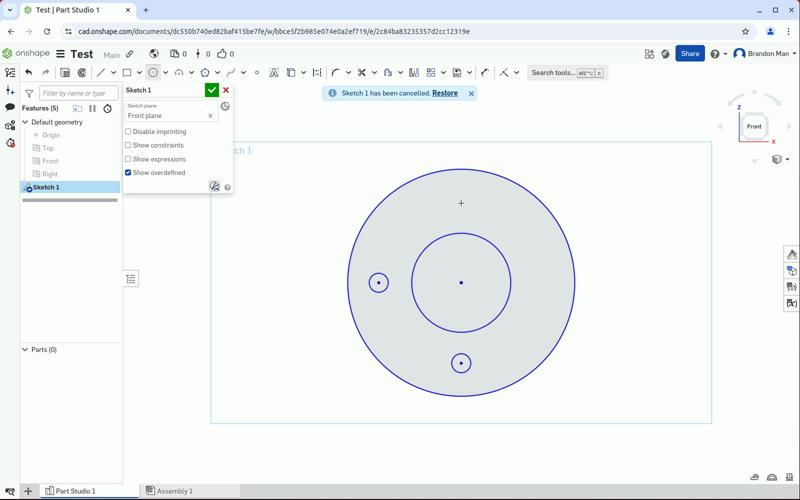
click(461, 202)
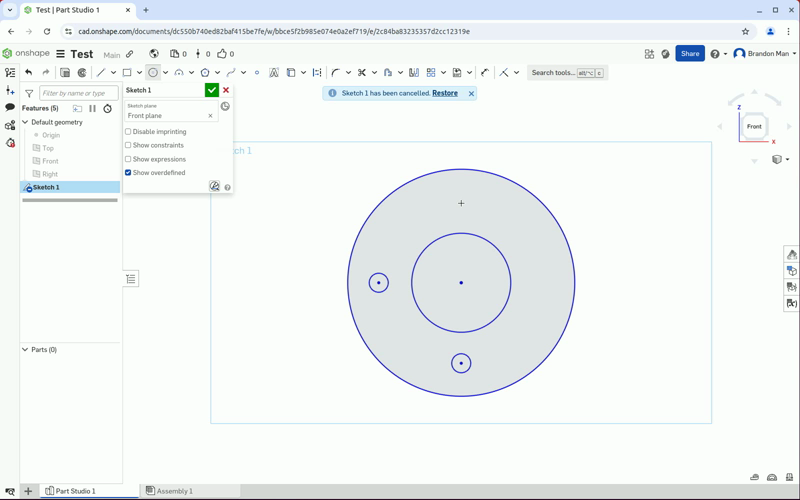
key_up(shift)
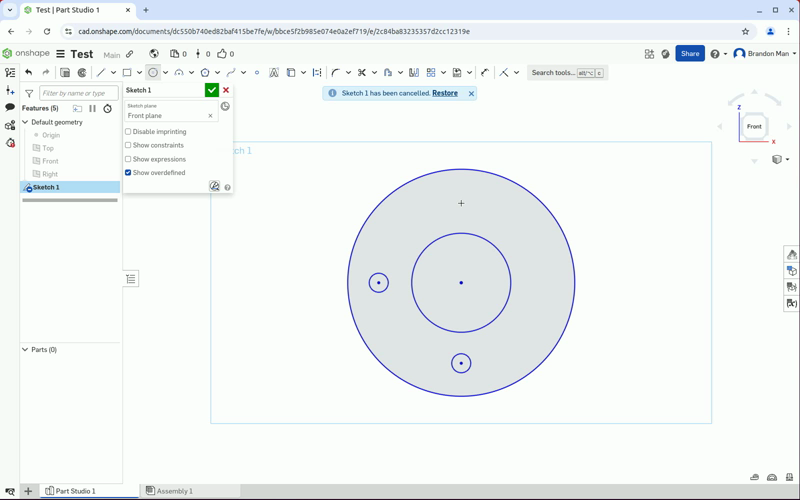
mouse_move(470, 202)
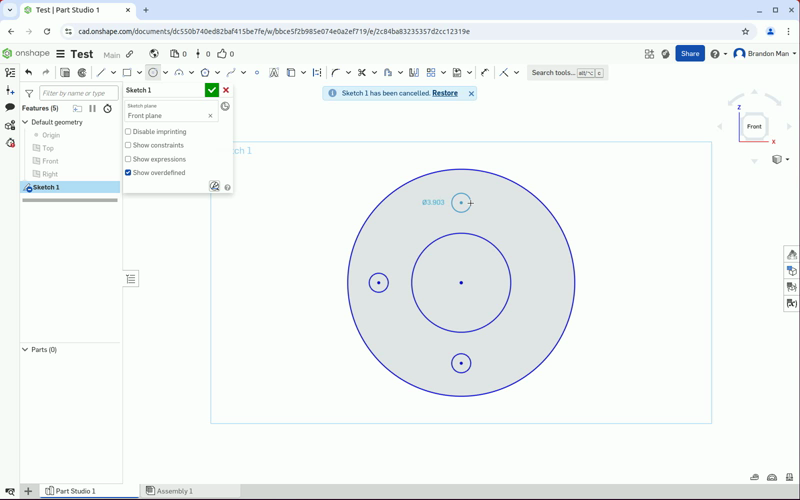
click(470, 202)
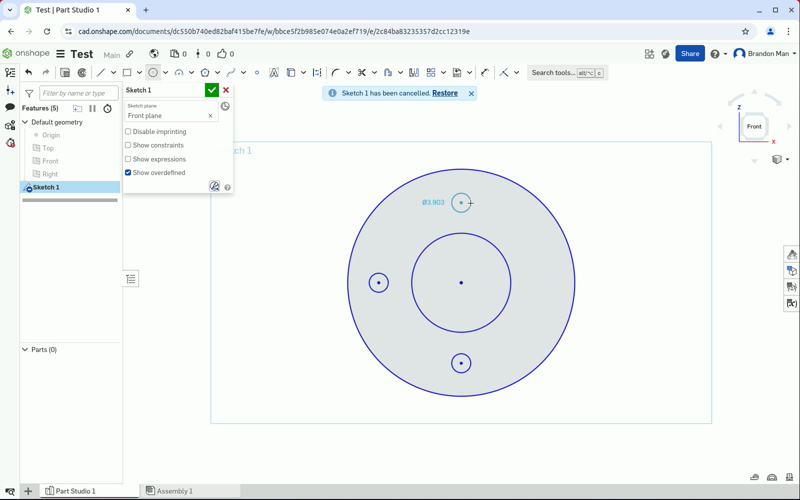
key(esc)
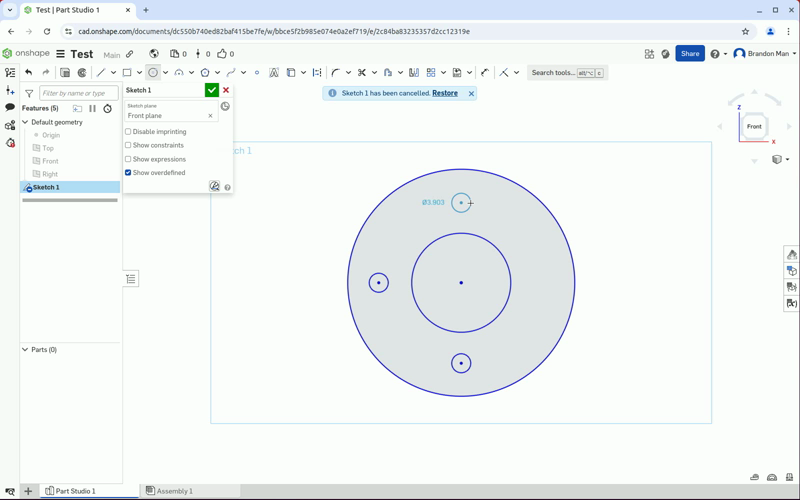
key(c)
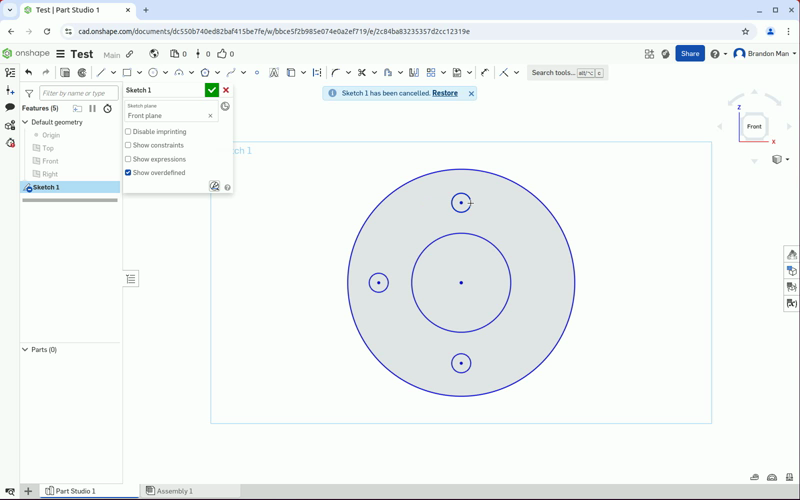
key_down(shift)
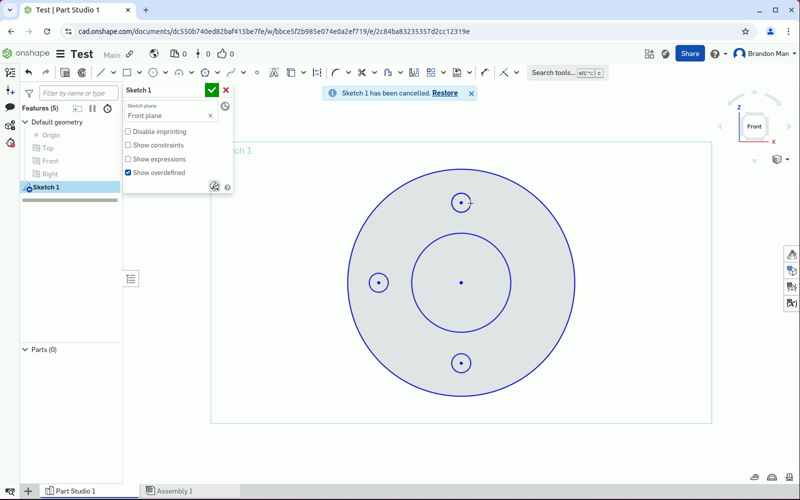
mouse_move(541, 282)
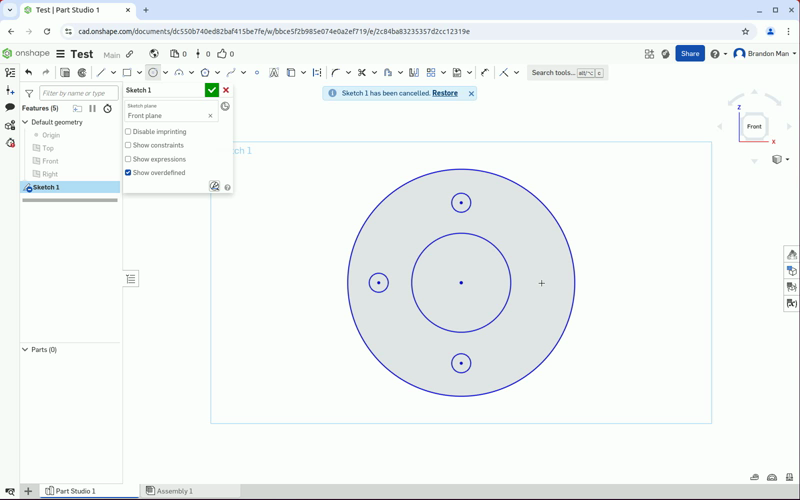
click(541, 282)
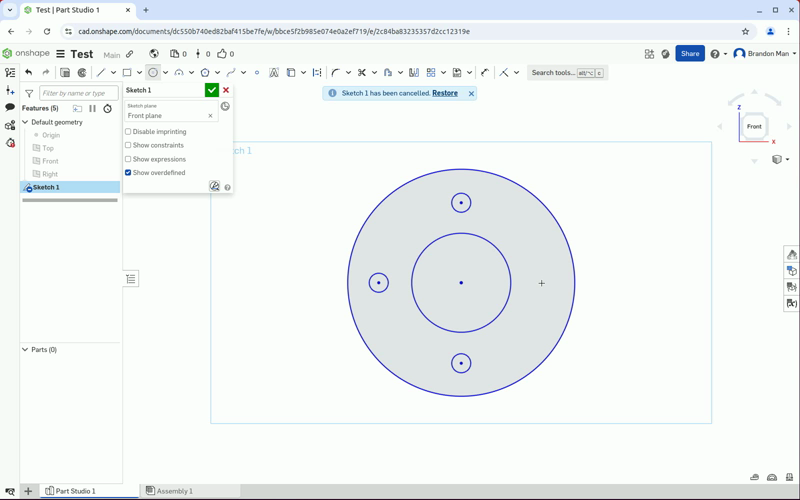
key_up(shift)
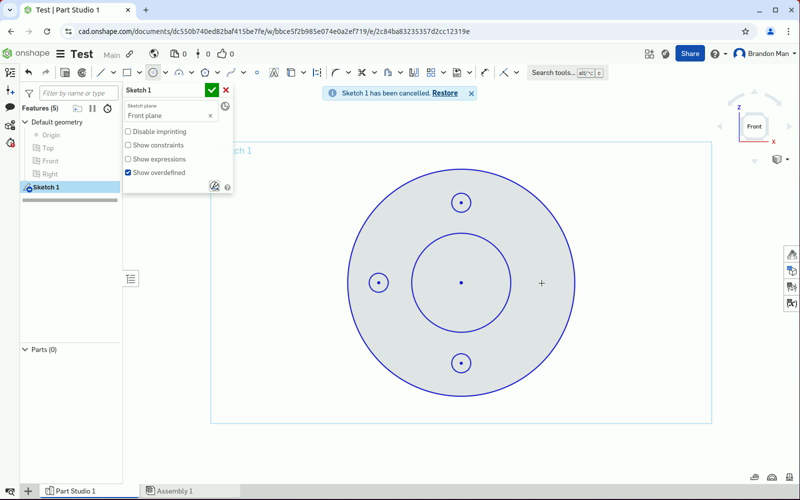
mouse_move(550, 282)
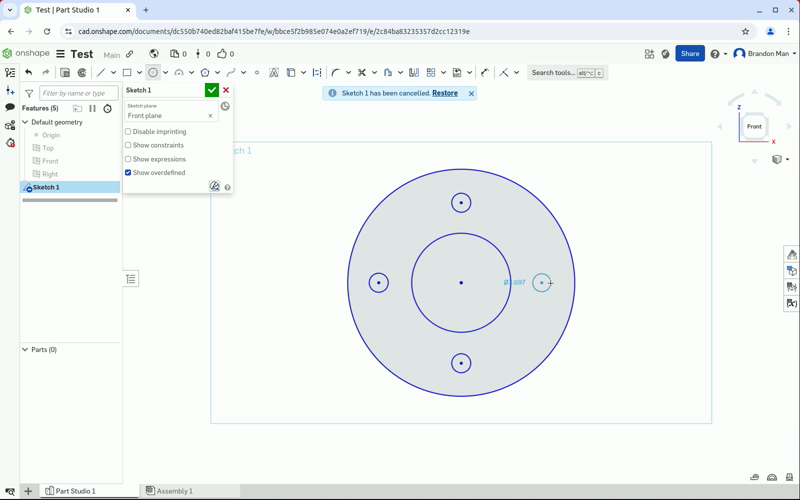
click(550, 282)
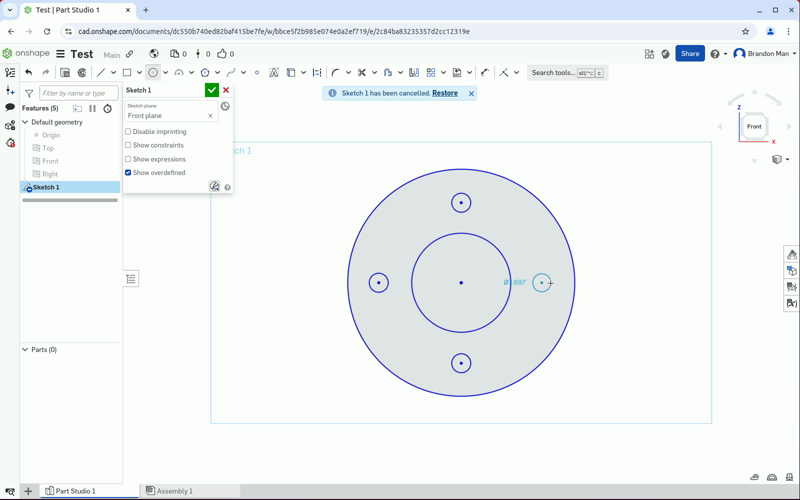
key(esc)
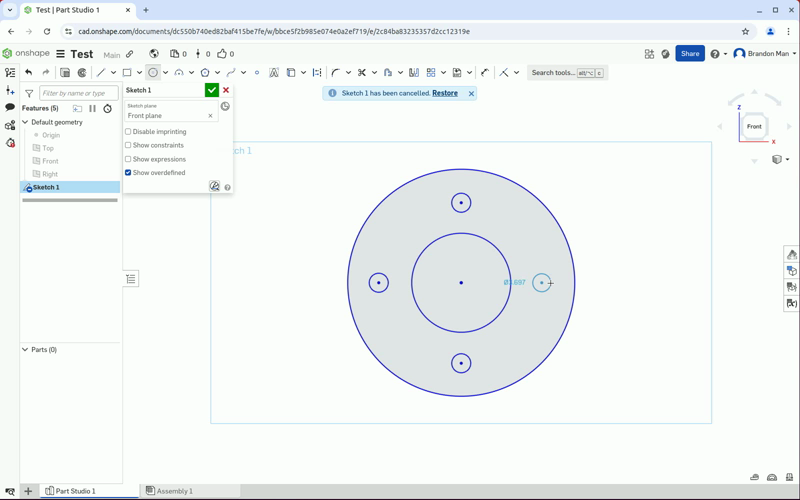
mouse_move(504, 348)
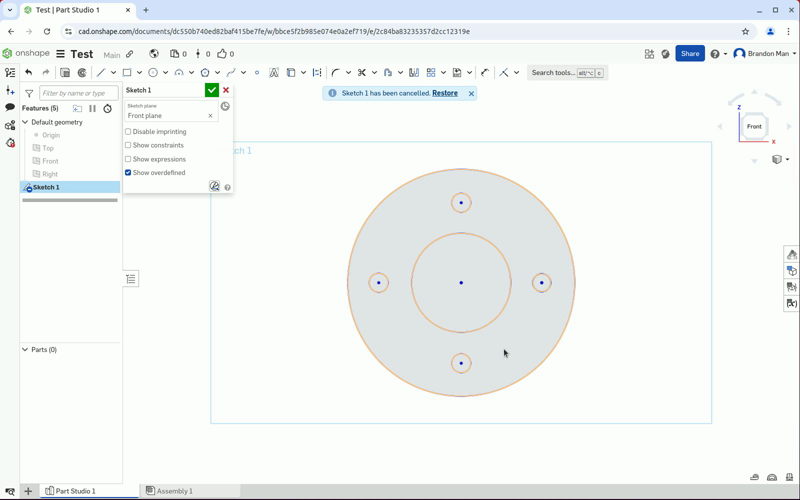
click(504, 348)
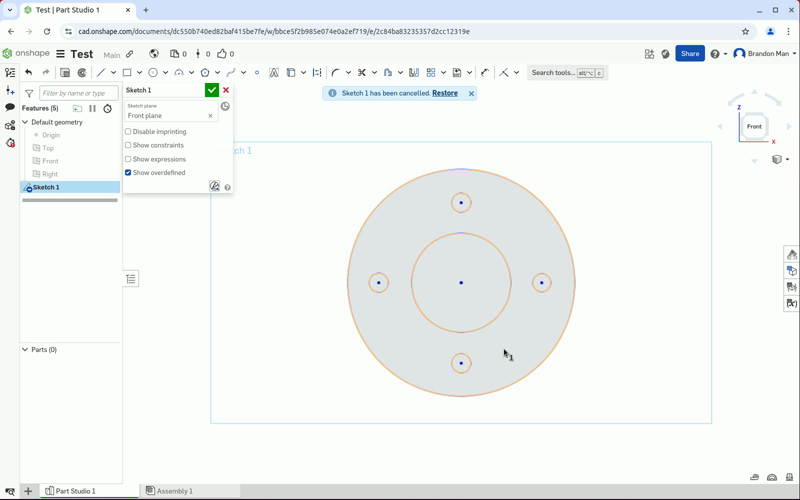
mouse_move(73, 352)
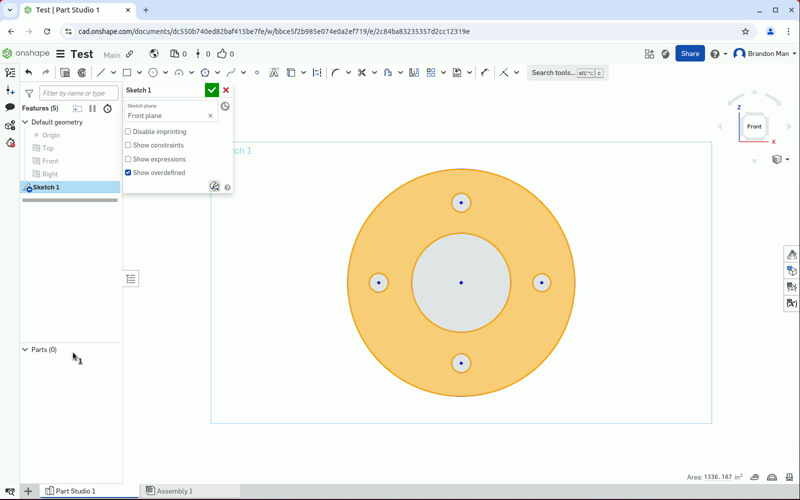
key(shift+y)
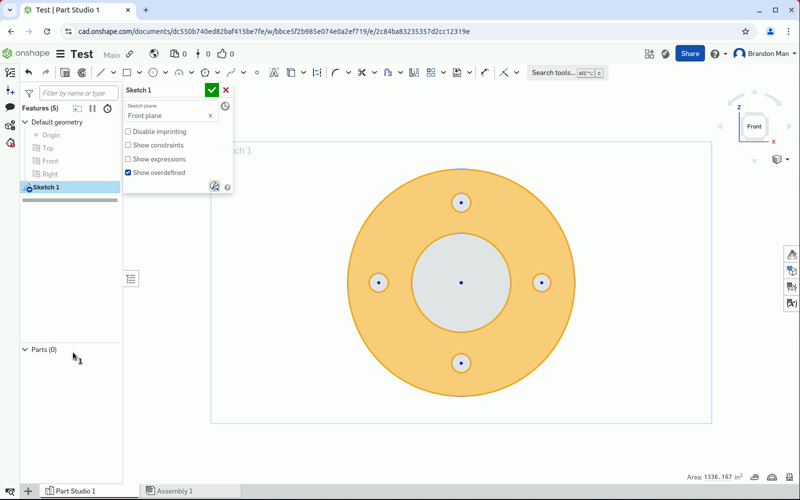
key(shift+e)
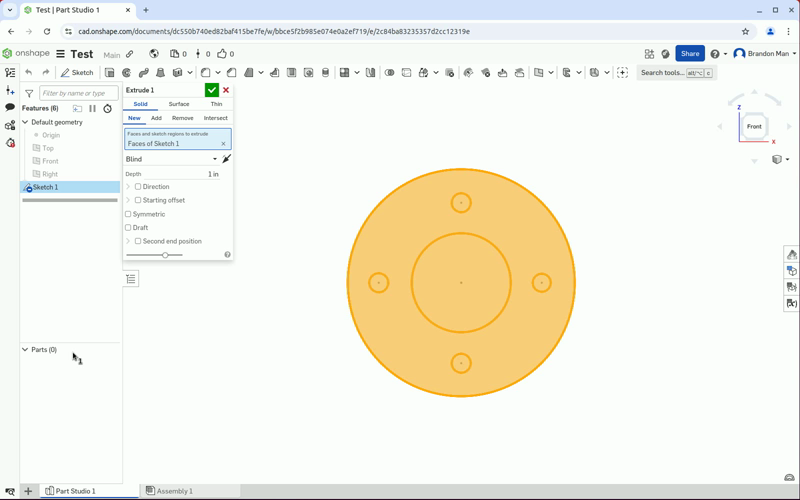
mouse_move(143, 106)
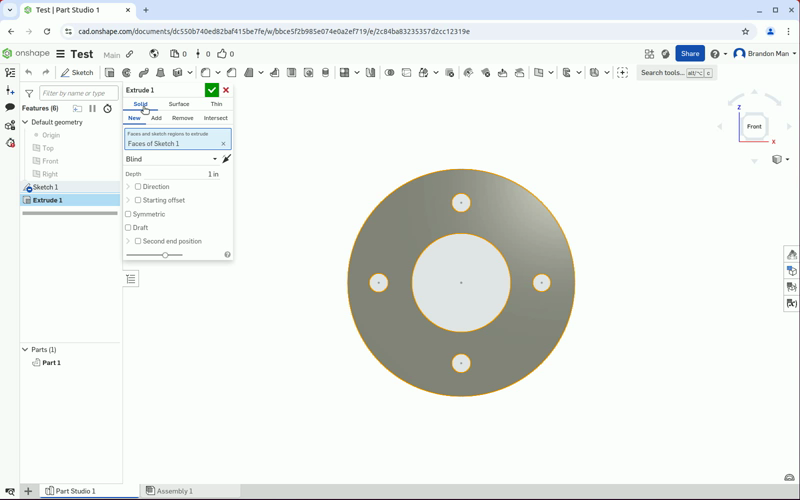
click(143, 106)
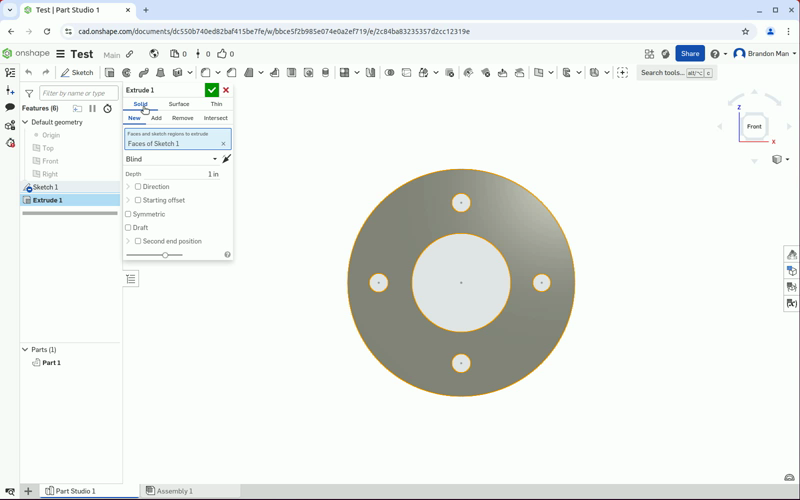
mouse_move(137, 120)
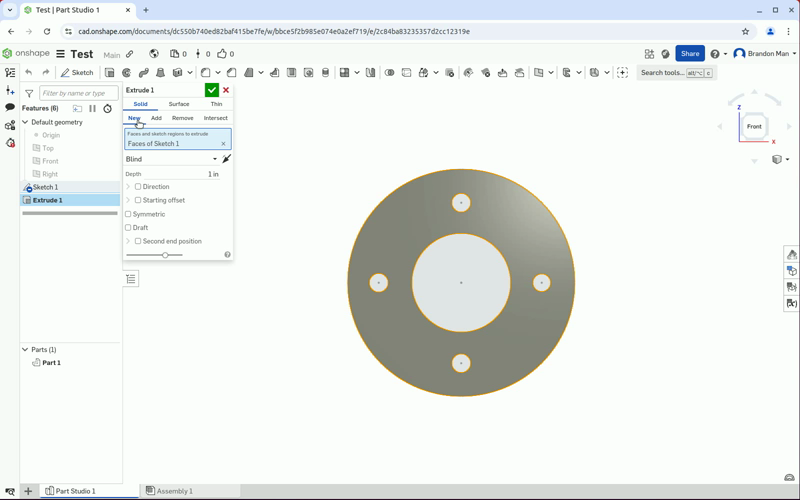
click(137, 120)
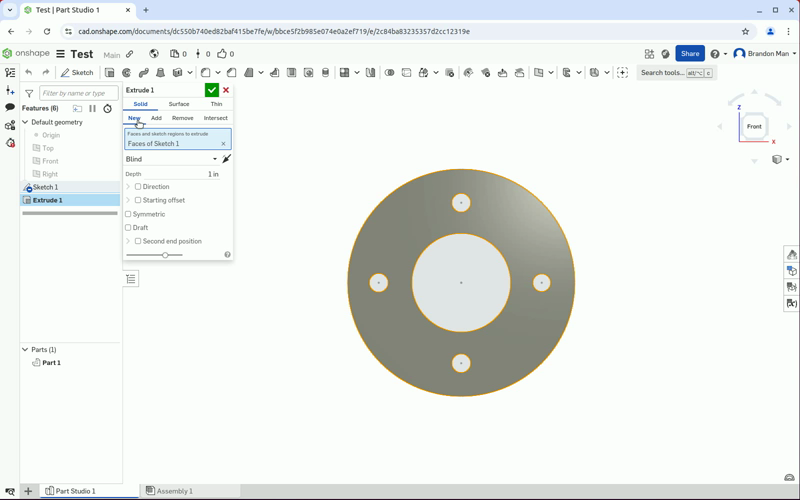
key(tab, 4)
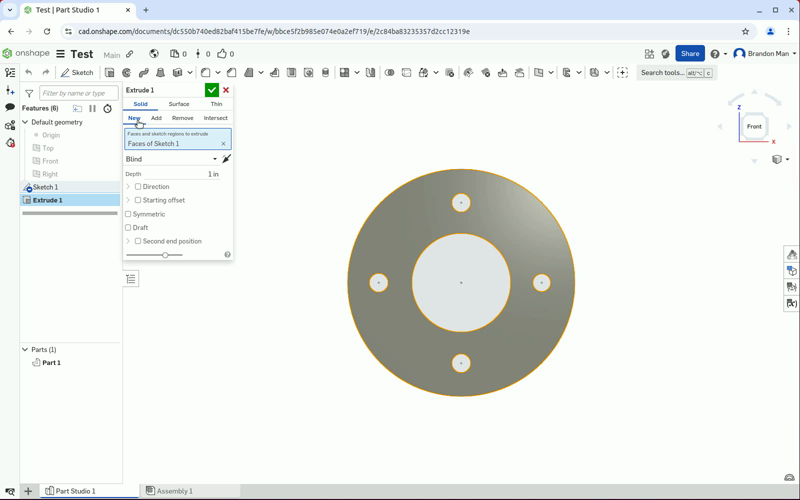
text(2.648)
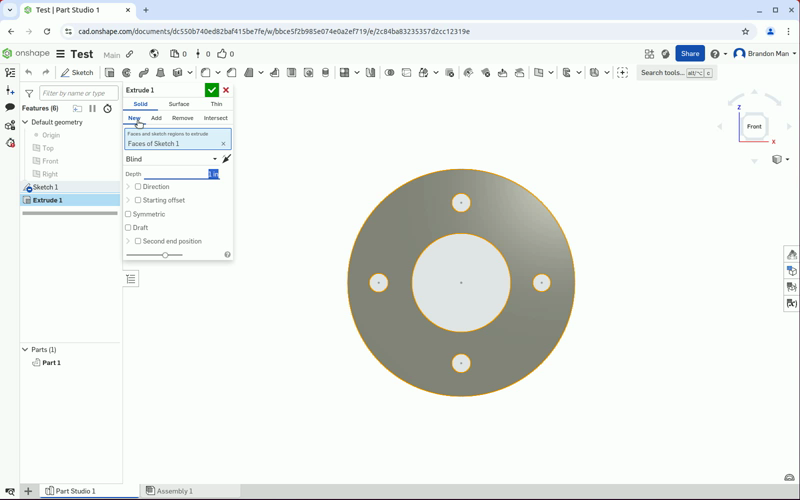
key(enter)
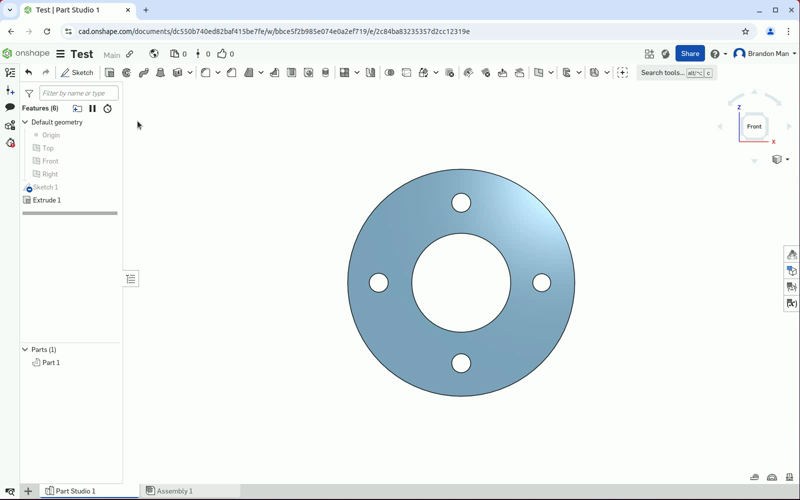
key(shift+h)
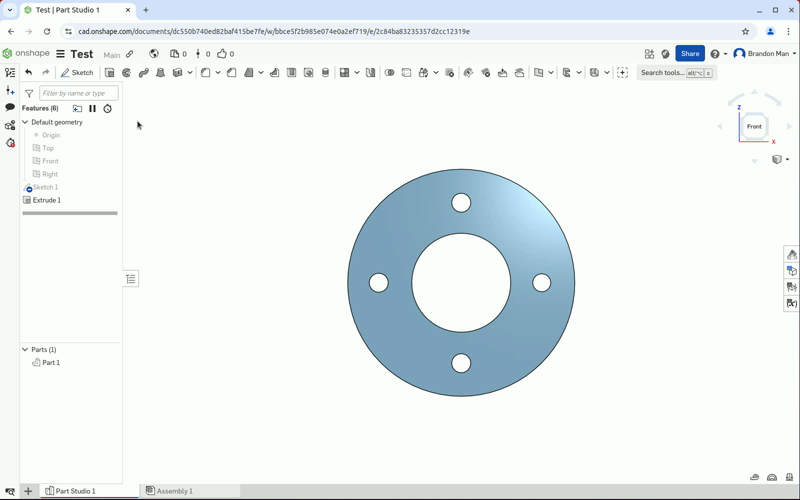
key(shift+h)
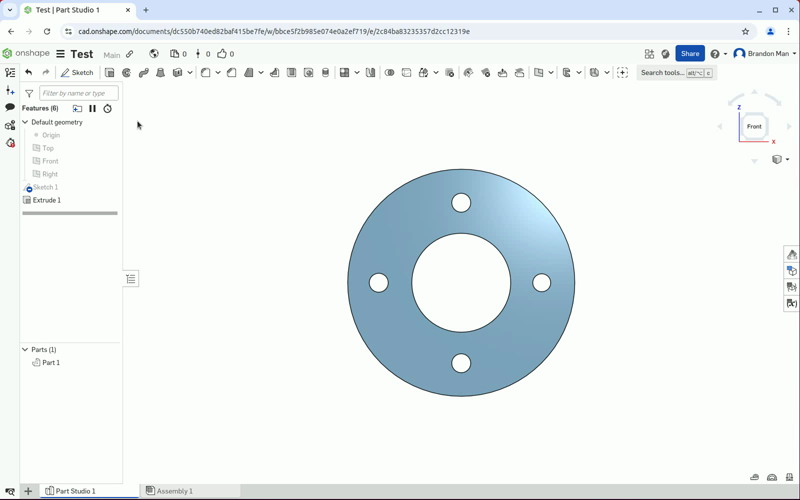
mouse_move(73, 189)
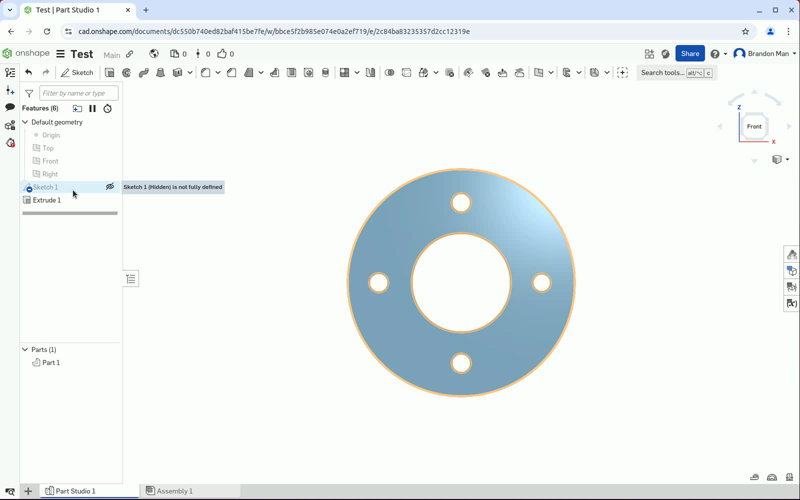
click(73, 189)
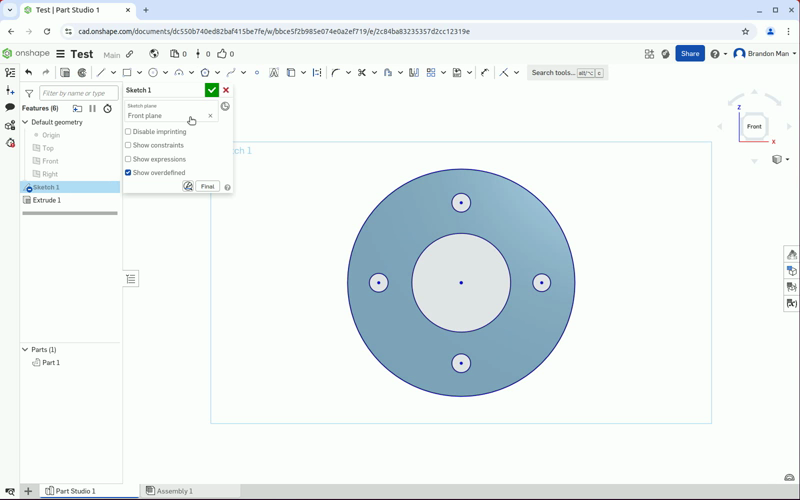
mouse_move(229, 92)
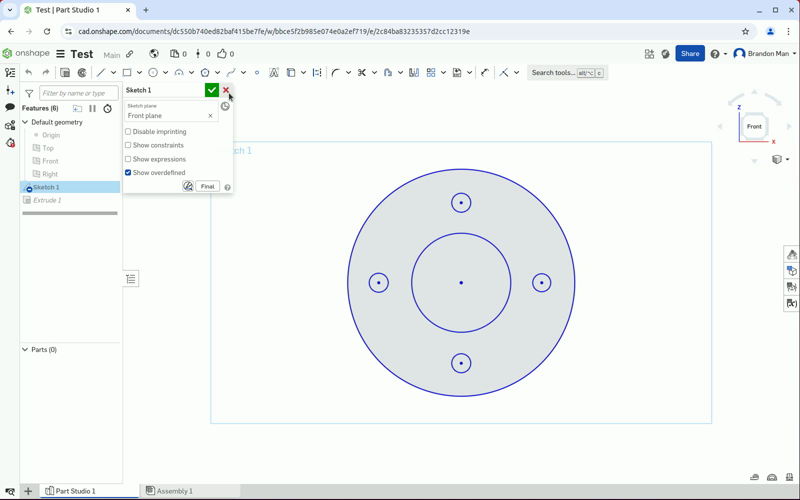
click(229, 92)
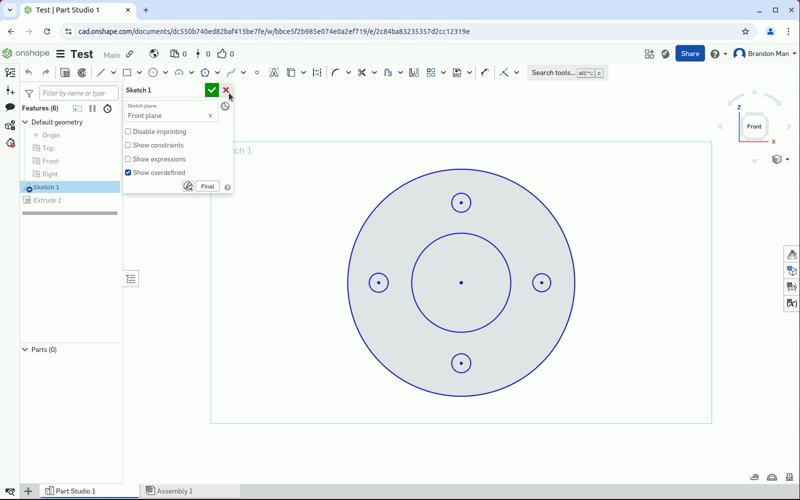
key(shift+s)
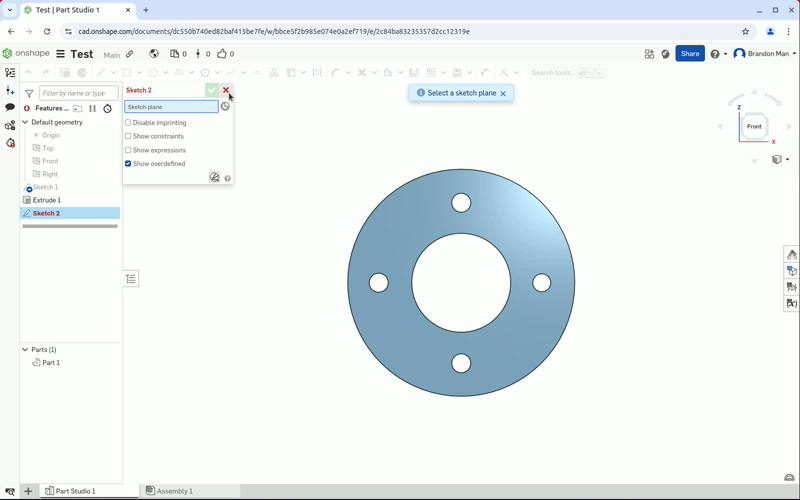
mouse_move(73, 163)
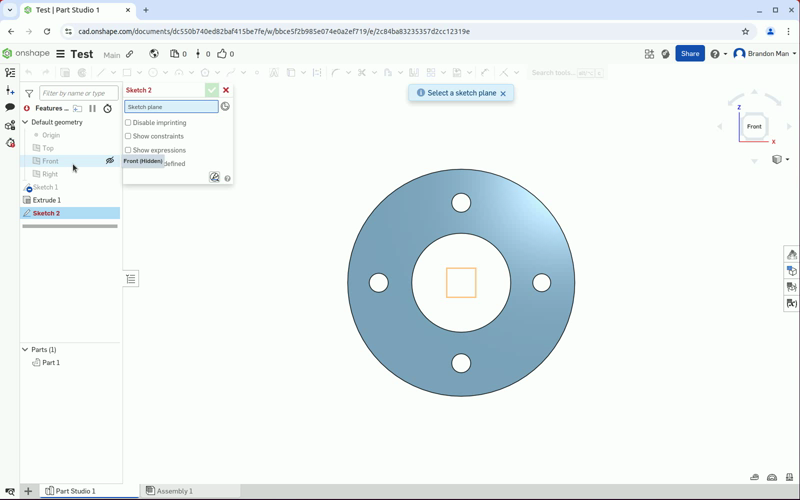
click(73, 163)
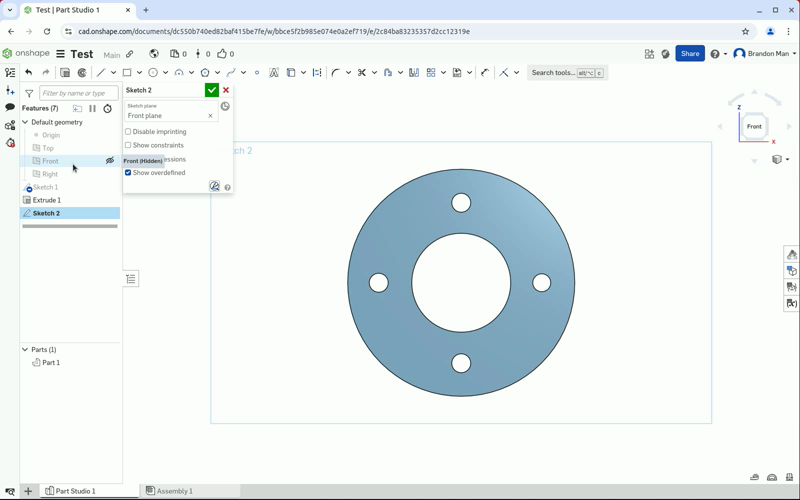
mouse_move(73, 352)
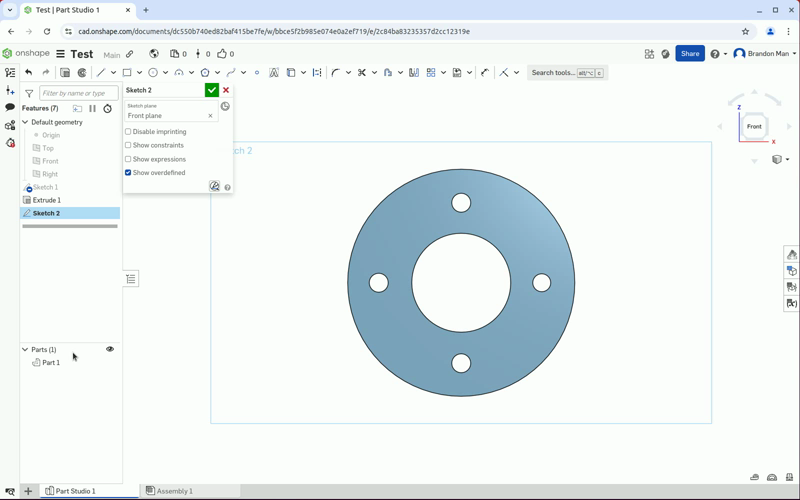
key(y)
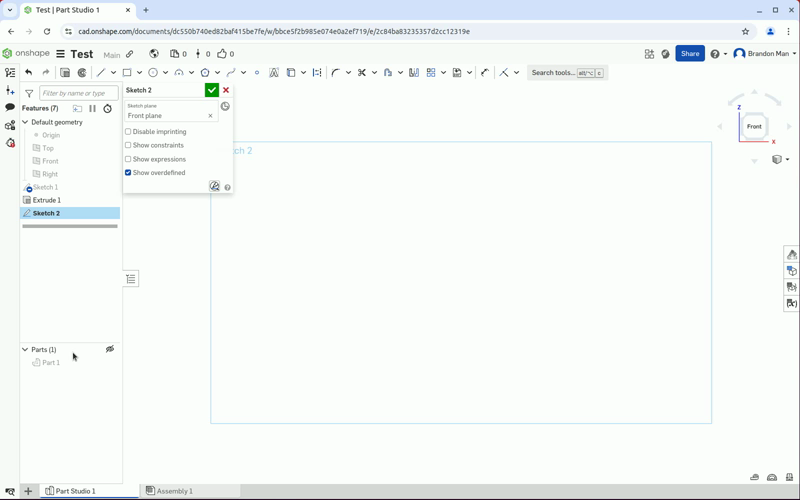
key(c)
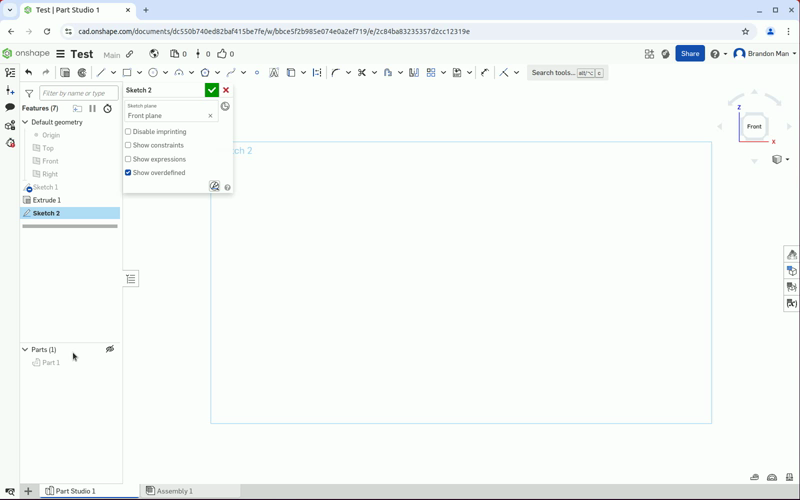
key_down(shift)
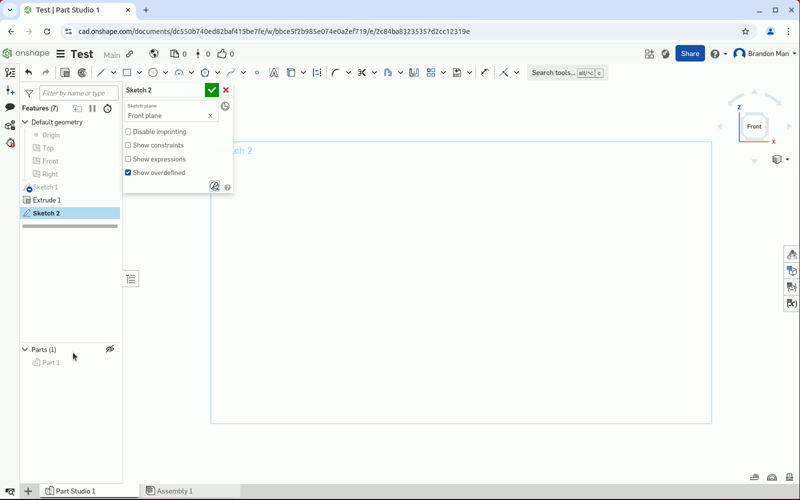
mouse_move(460, 282)
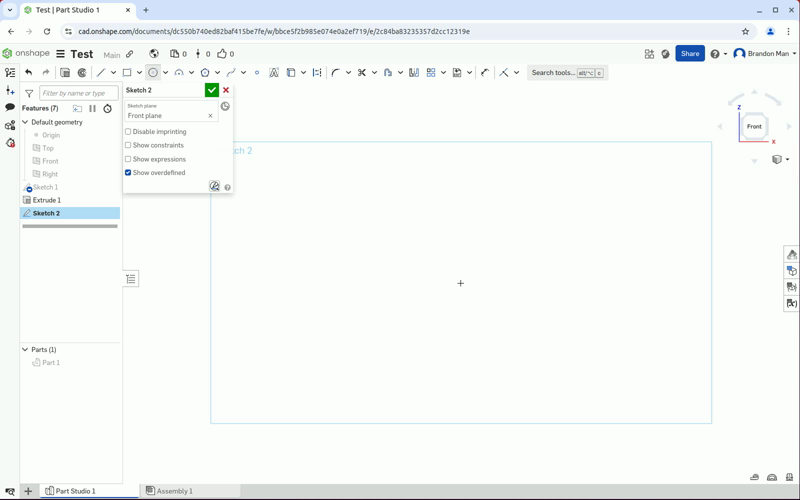
click(460, 282)
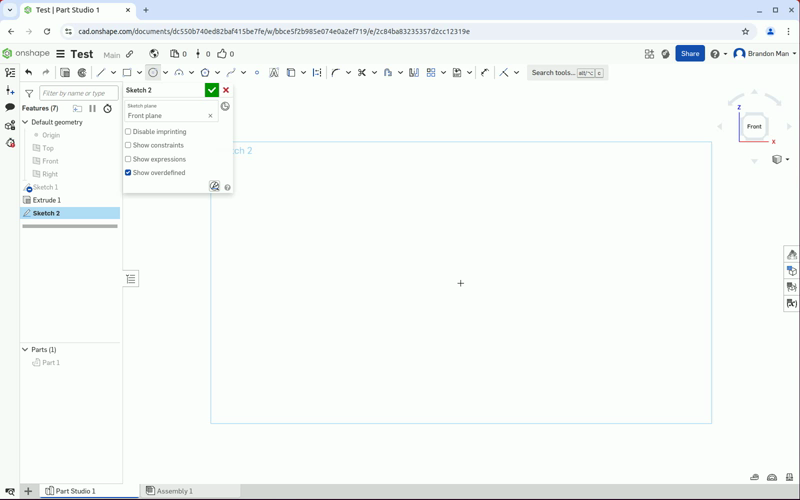
key_up(shift)
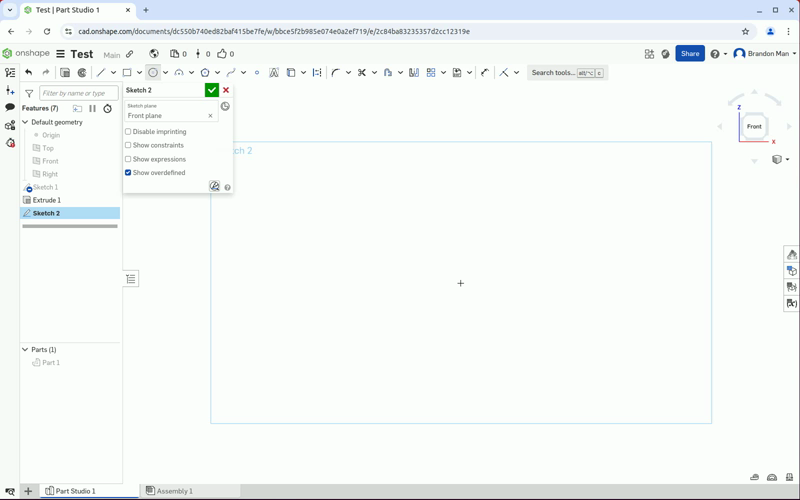
mouse_move(511, 282)
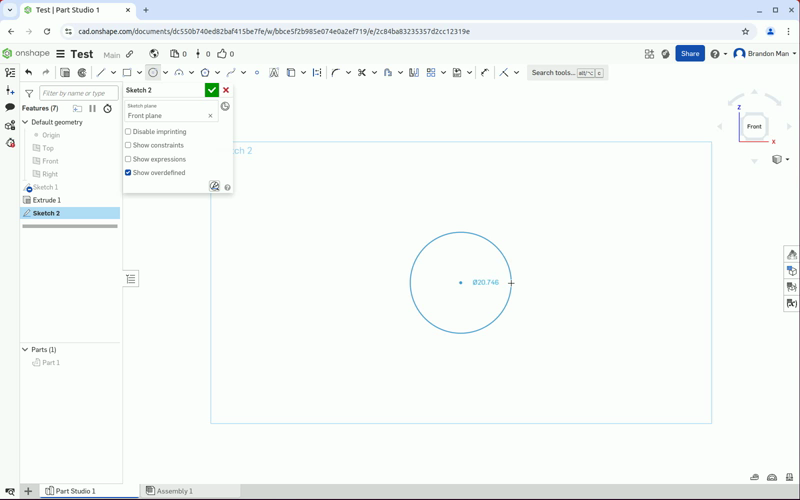
click(511, 282)
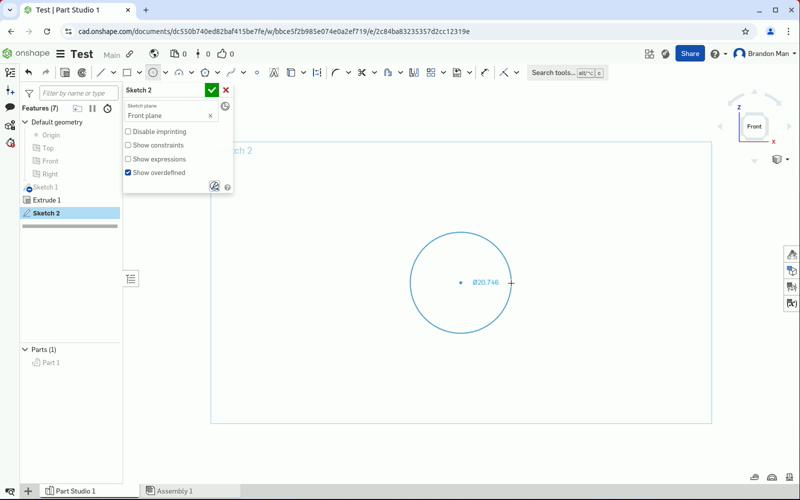
key(esc)
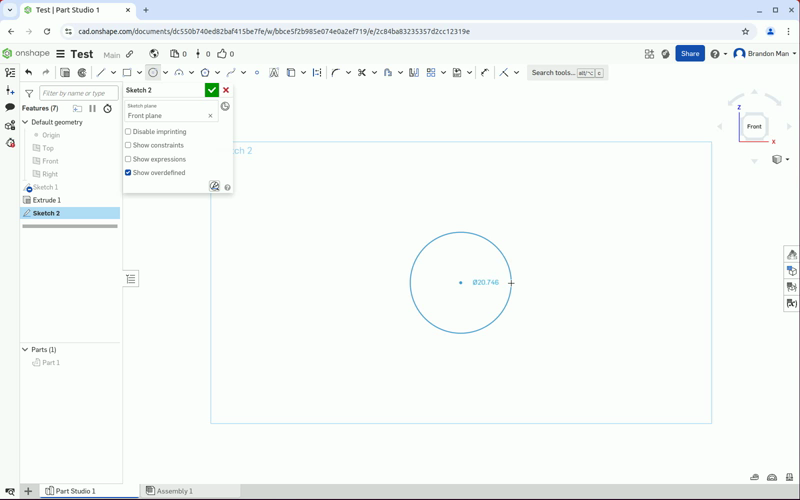
mouse_move(429, 291)
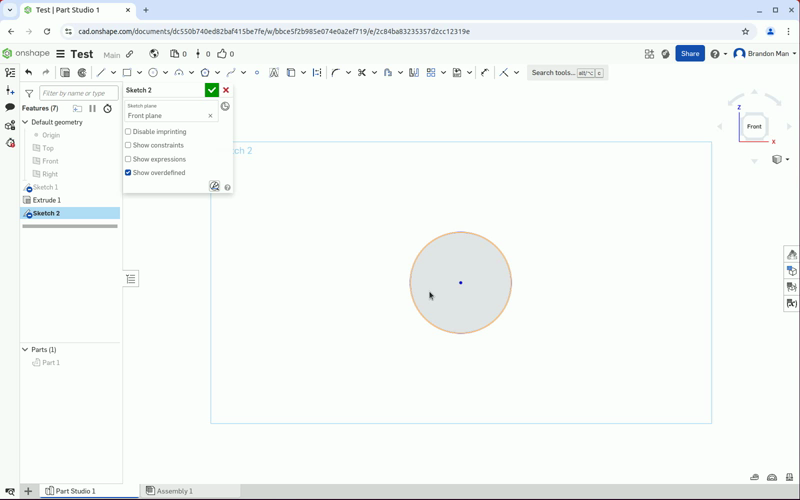
click(429, 291)
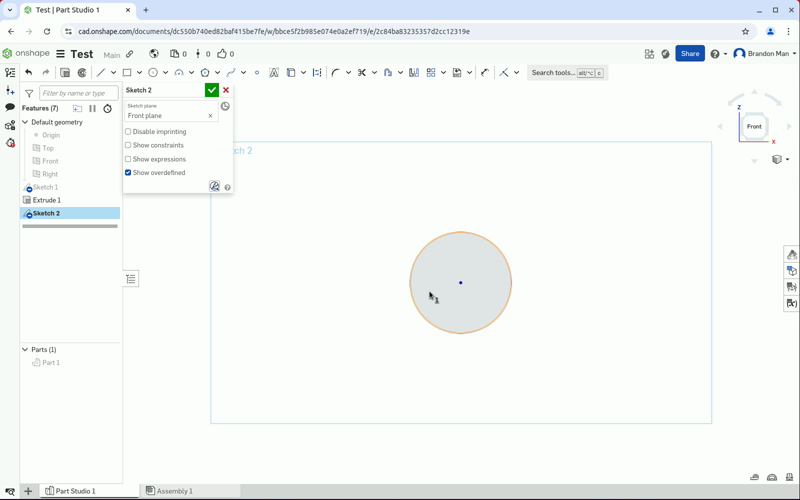
mouse_move(73, 352)
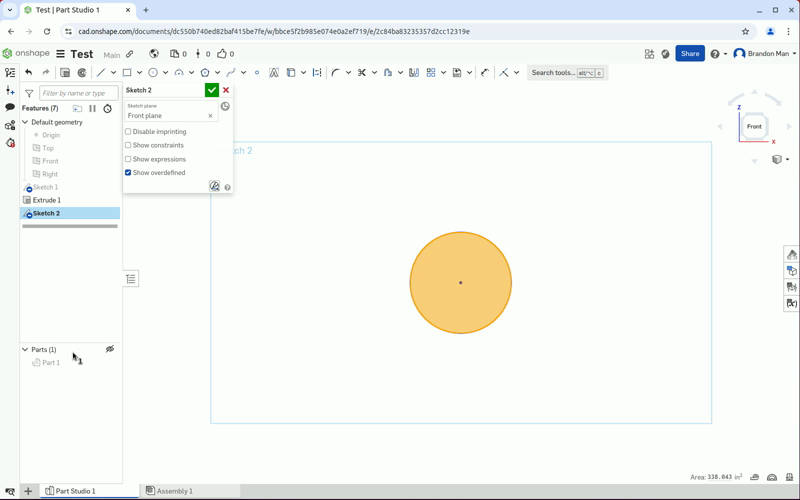
key(shift+y)
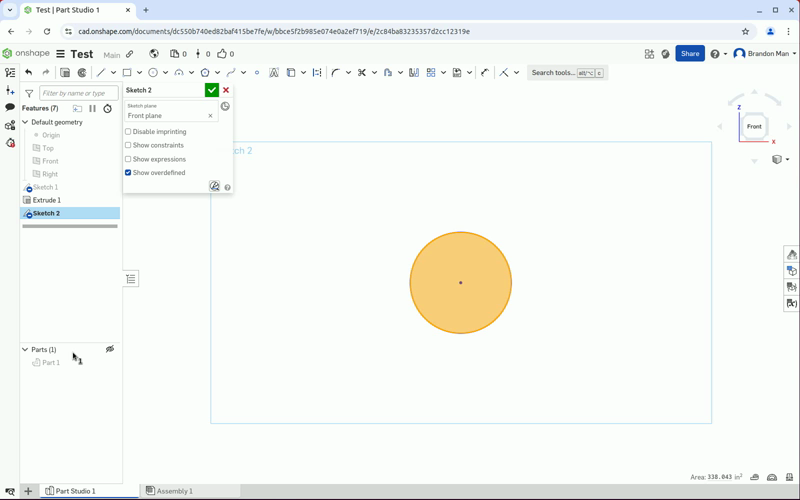
key(shift+e)
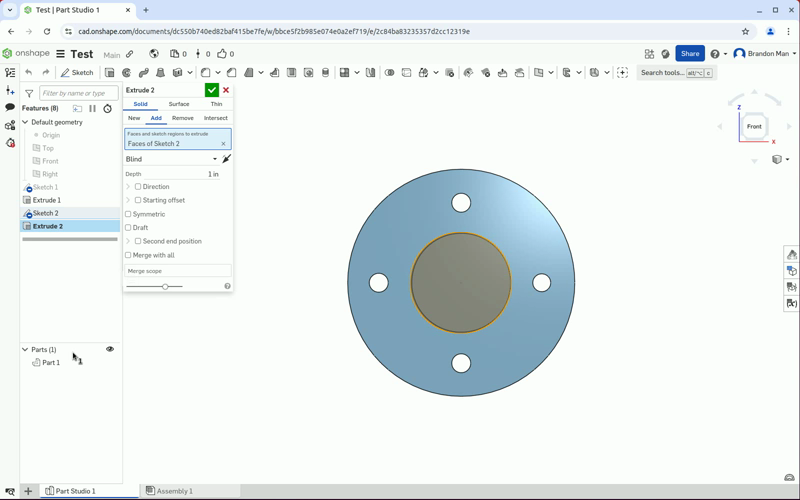
mouse_move(143, 106)
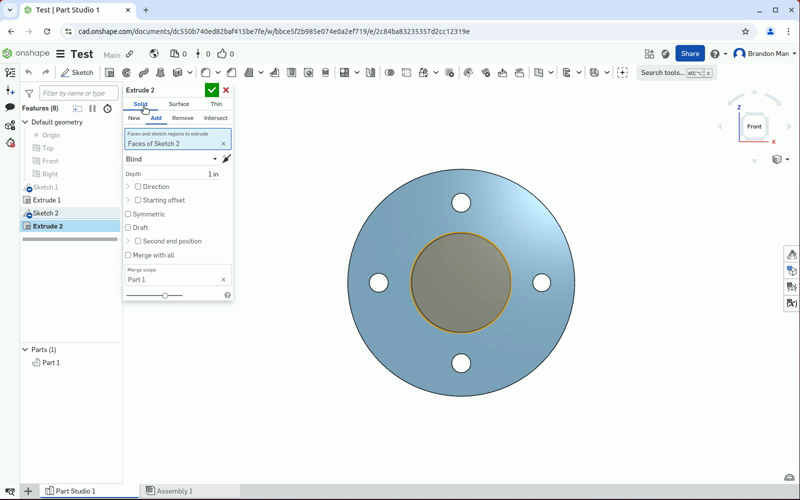
click(143, 106)
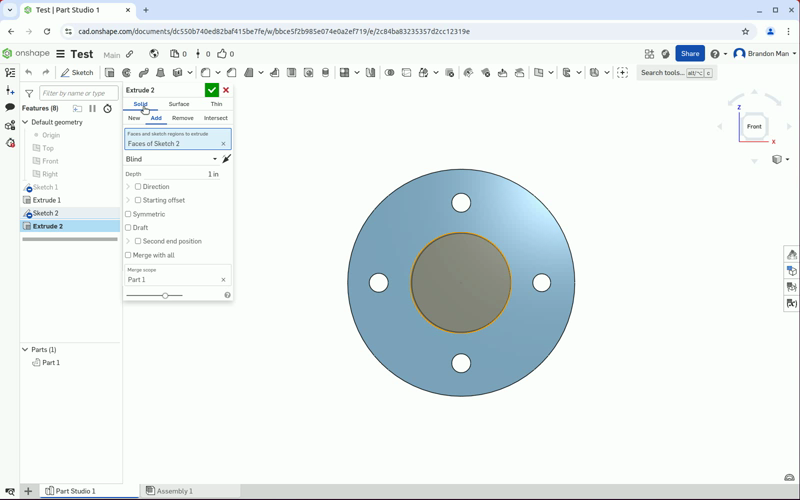
mouse_move(137, 120)
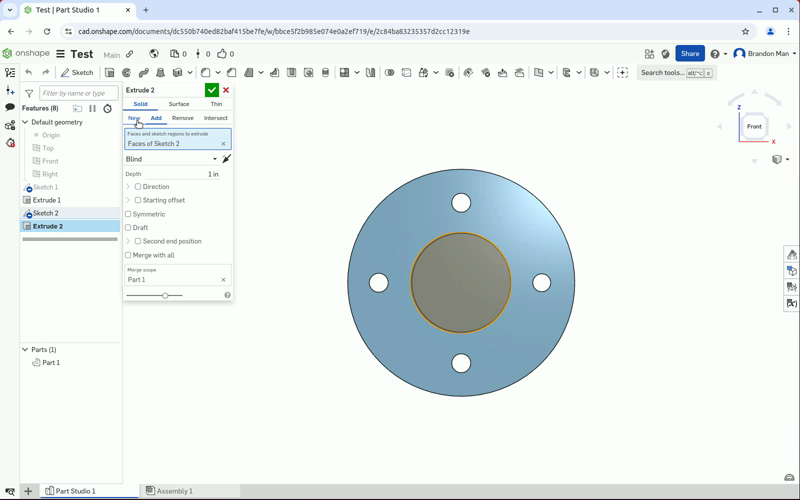
click(137, 120)
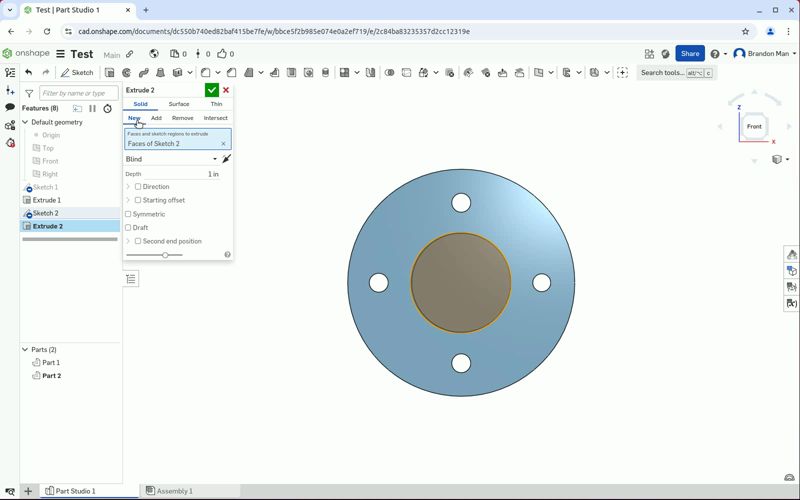
key(tab, 4)
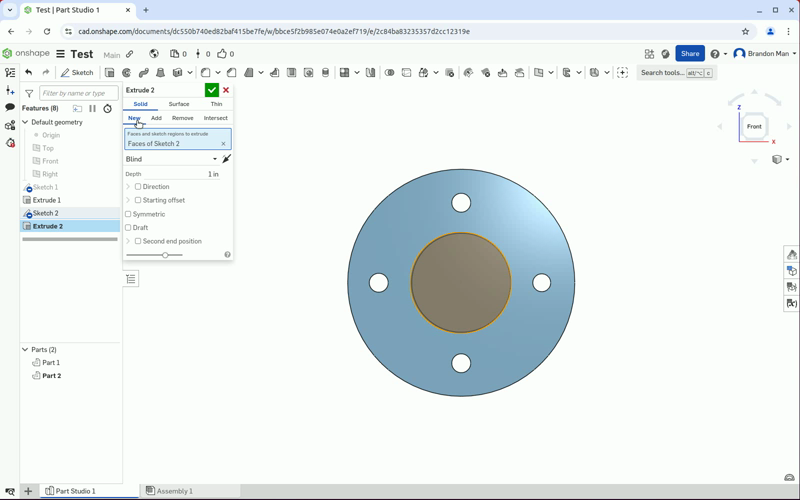
text(2.648)
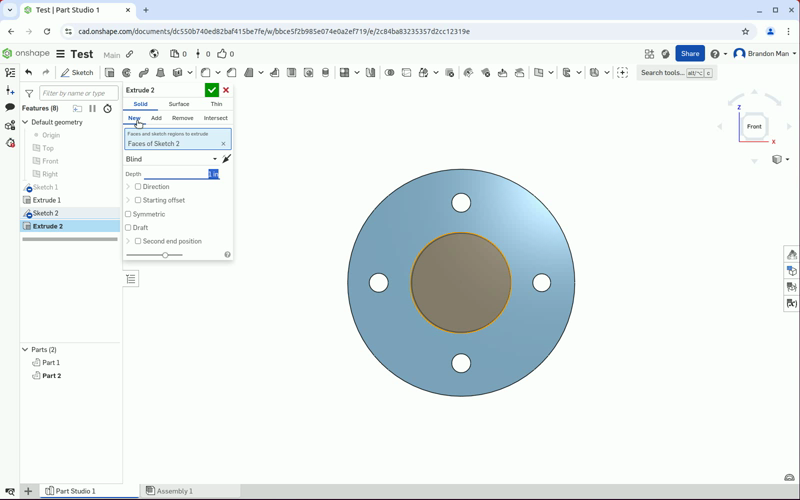
key(enter)
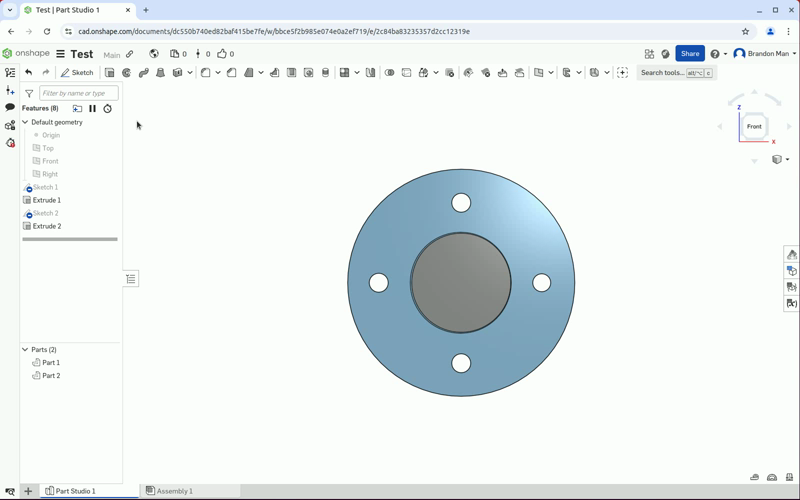
key(shift+h)
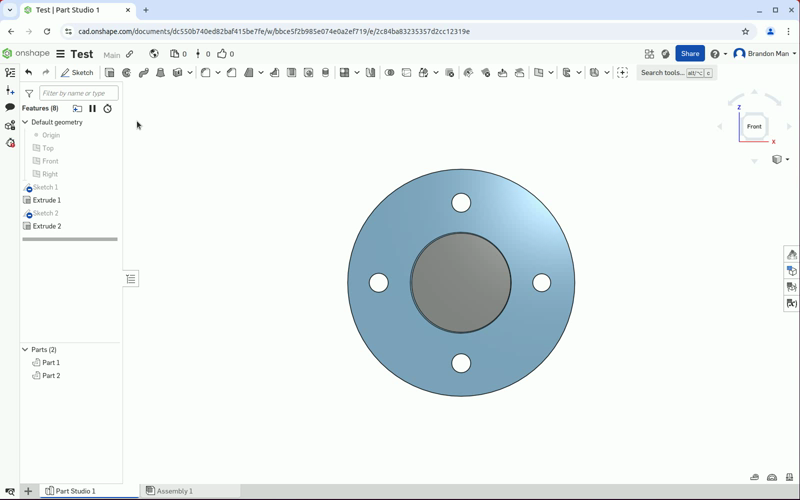
key(shift+h)
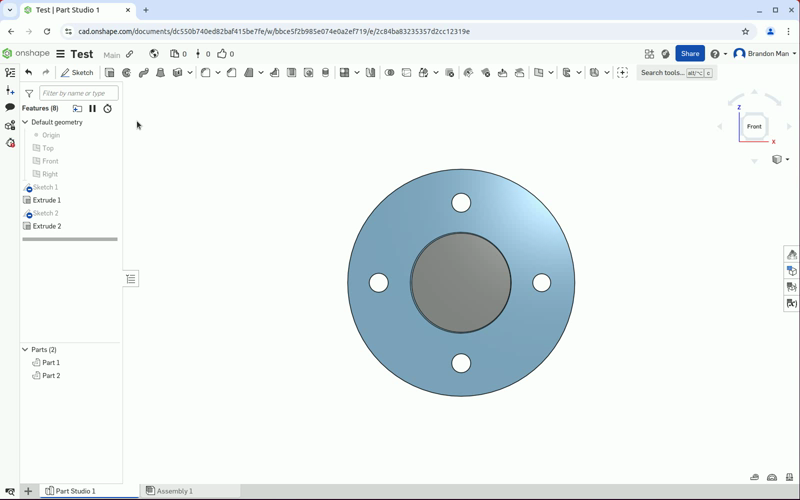
mouse_move(73, 189)
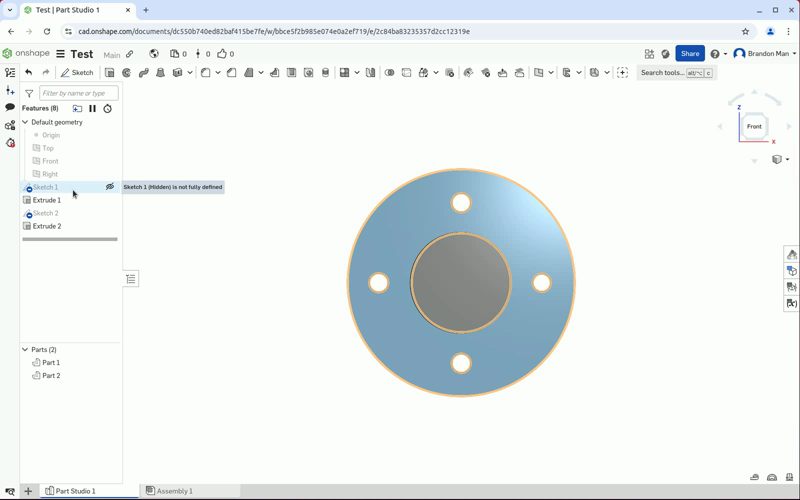
click(73, 189)
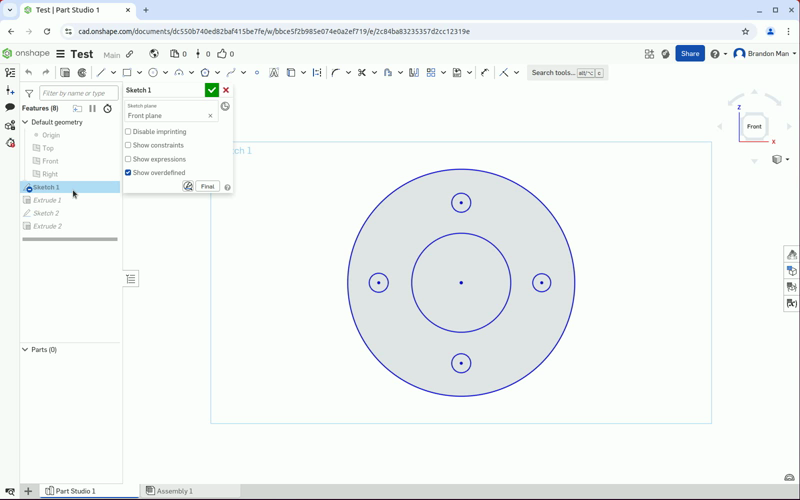
mouse_move(229, 92)
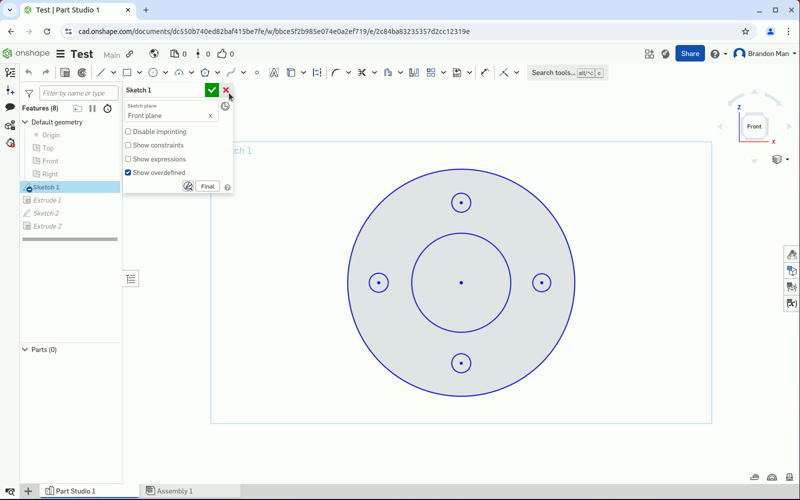
click(229, 92)
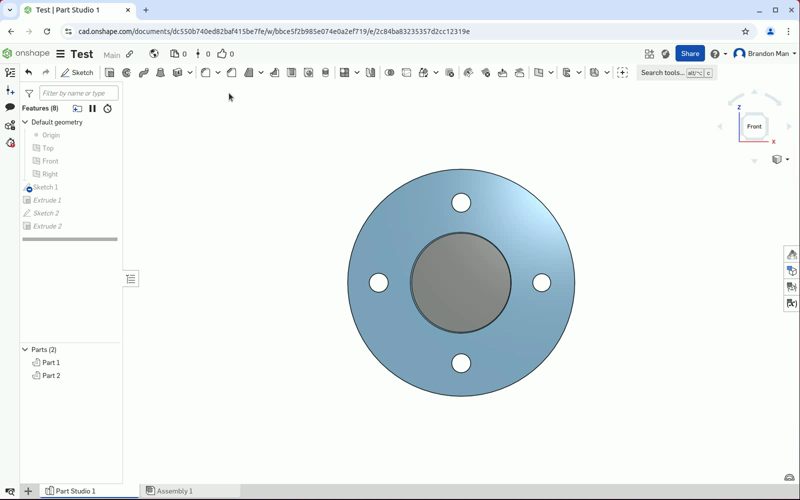
mouse_move(541, 75)
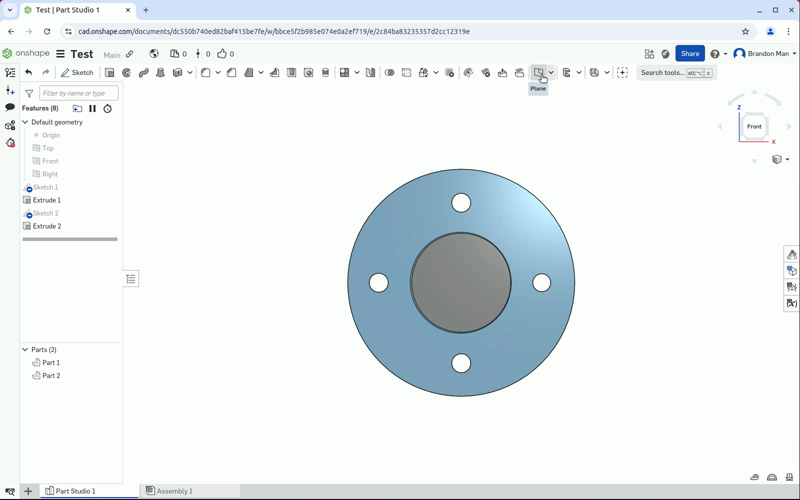
click(541, 75)
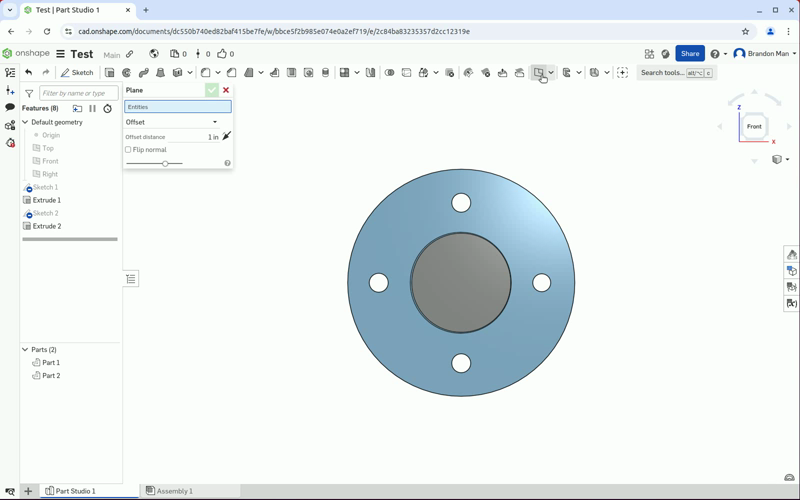
mouse_move(73, 163)
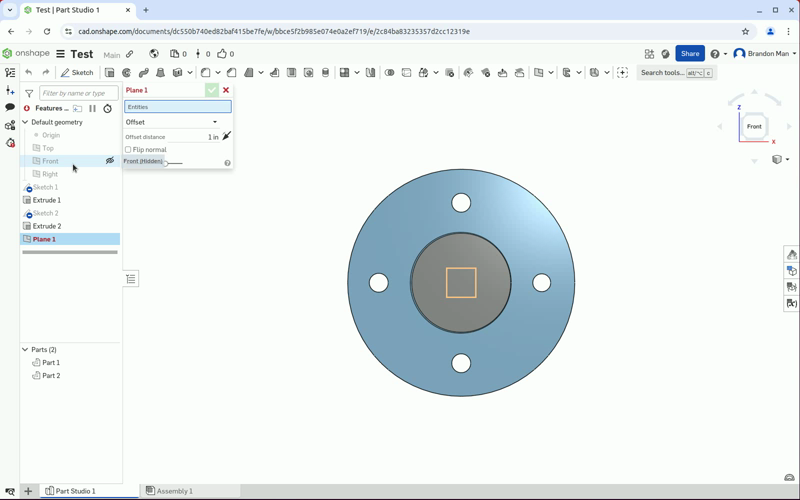
click(73, 163)
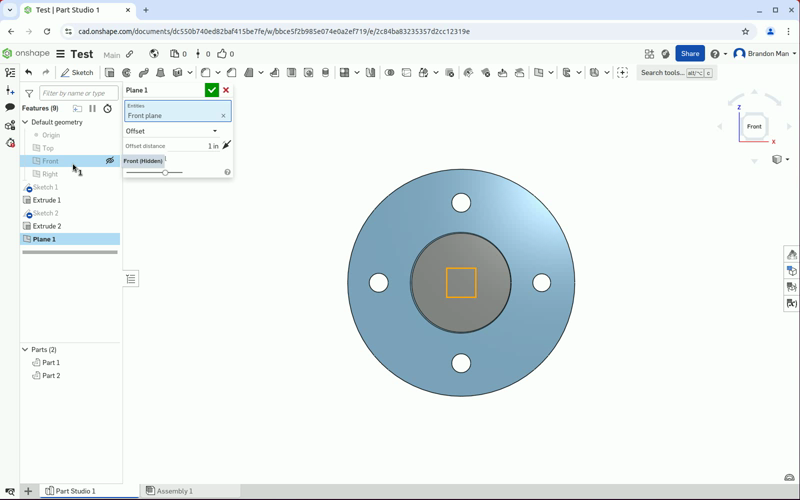
key(tab, 2)
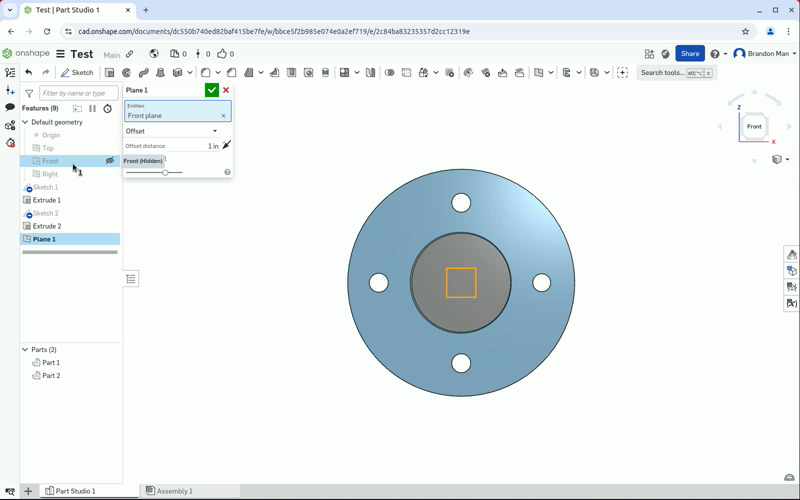
text(2.65)
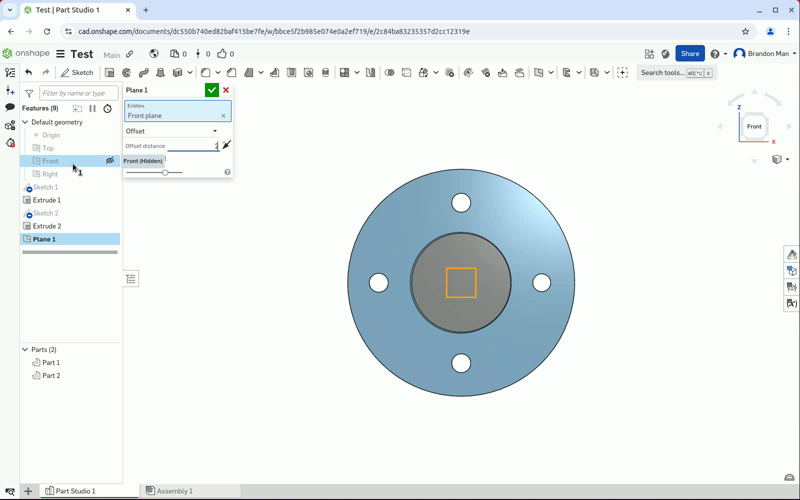
key(enter, 2)
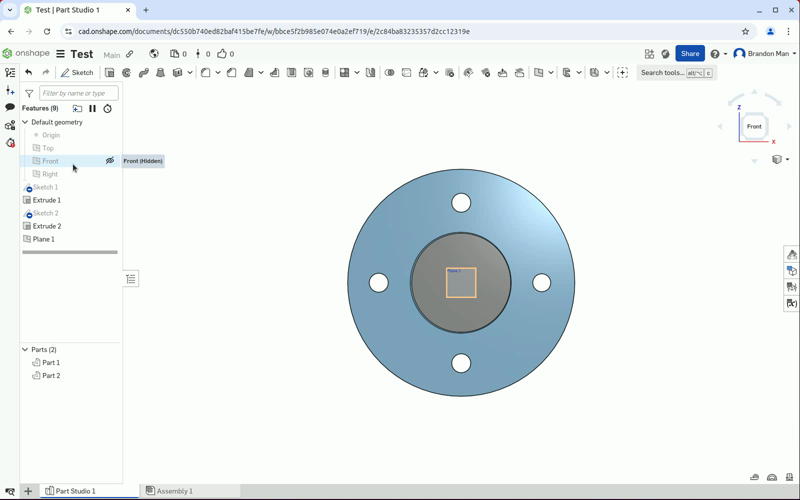
key(shift+s)
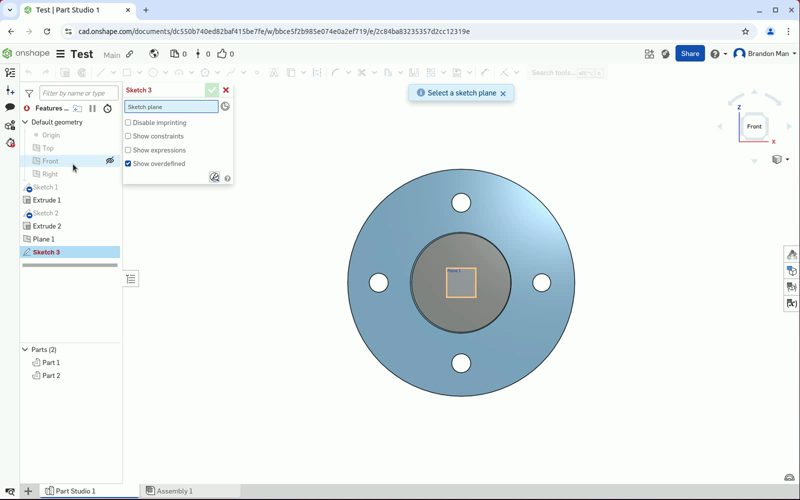
mouse_move(73, 241)
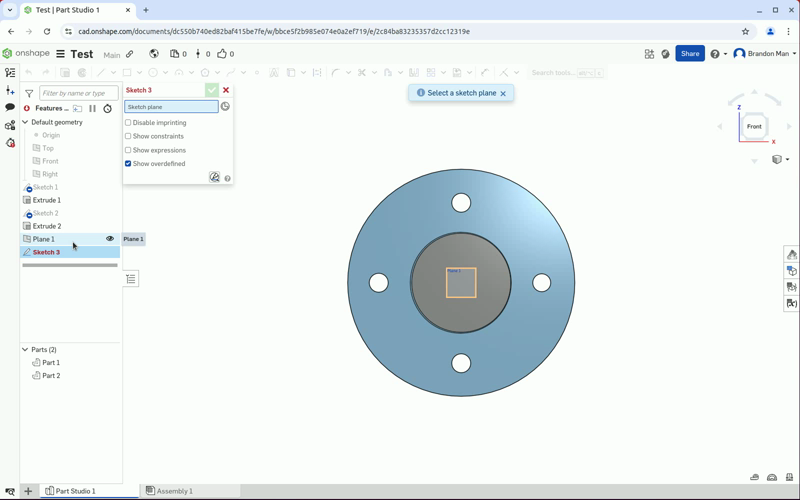
click(73, 241)
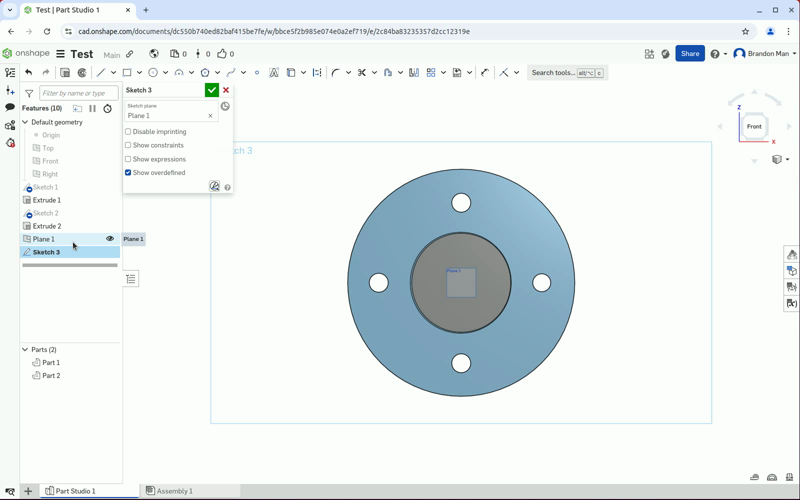
mouse_move(73, 352)
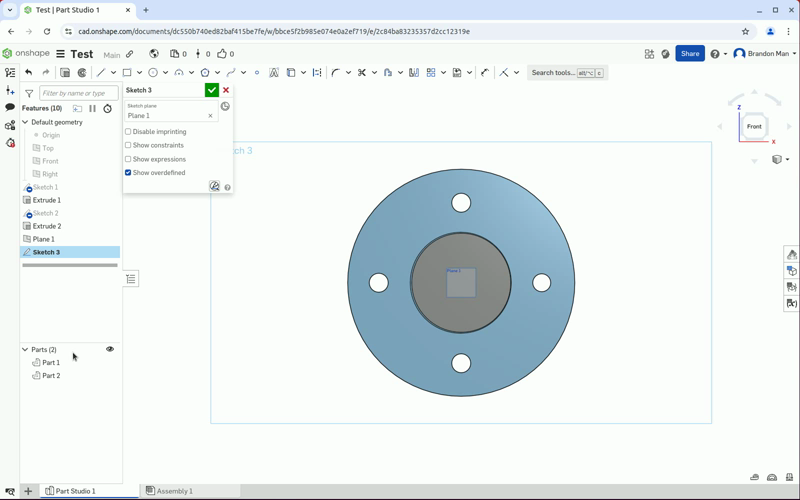
key(y)
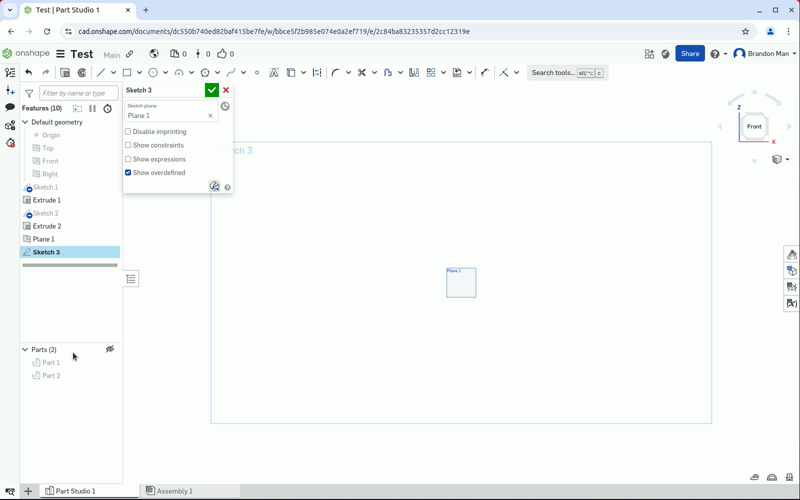
key(c)
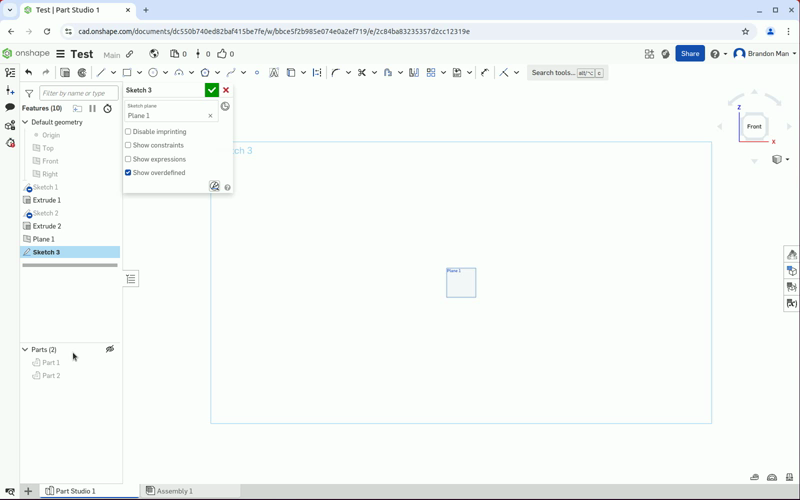
key_down(shift)
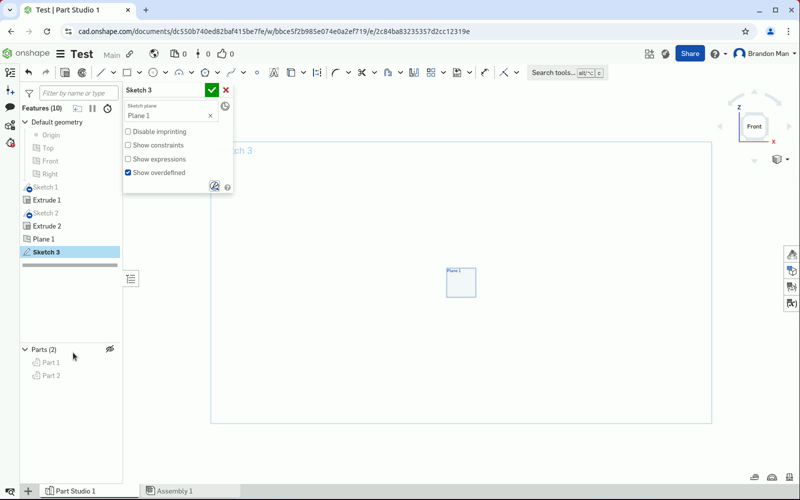
mouse_move(461, 282)
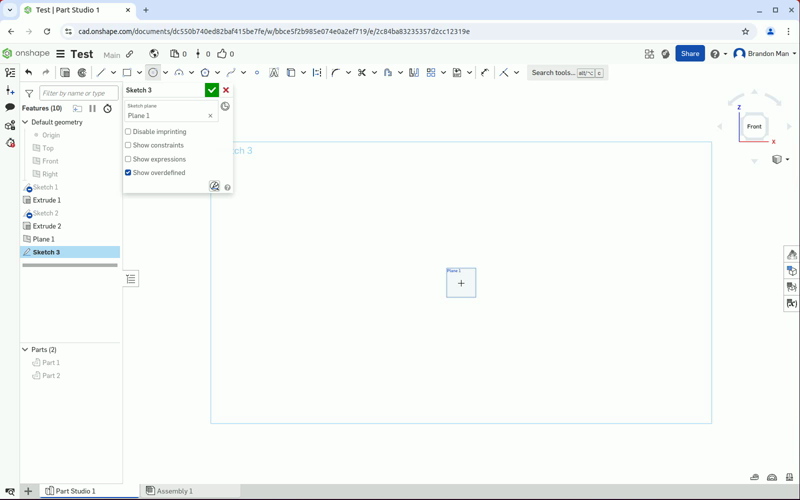
click(461, 282)
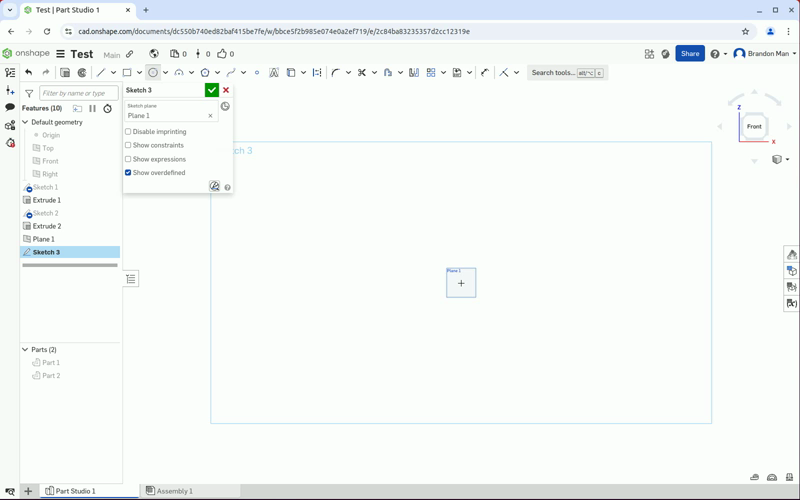
key_up(shift)
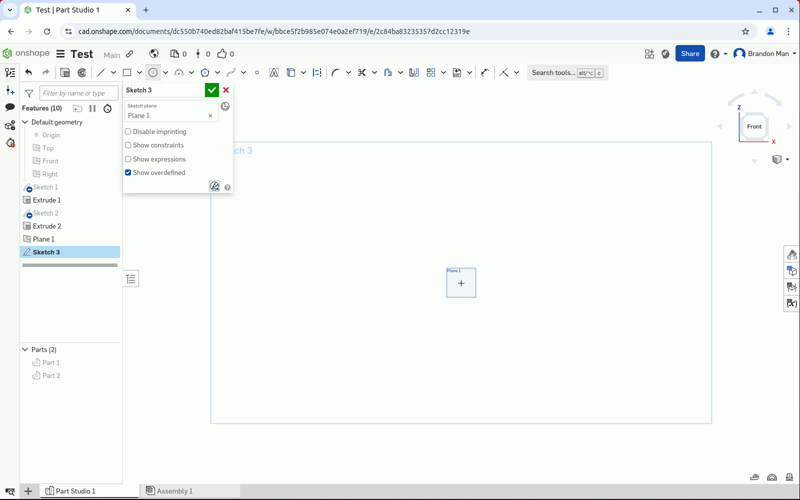
mouse_move(497, 282)
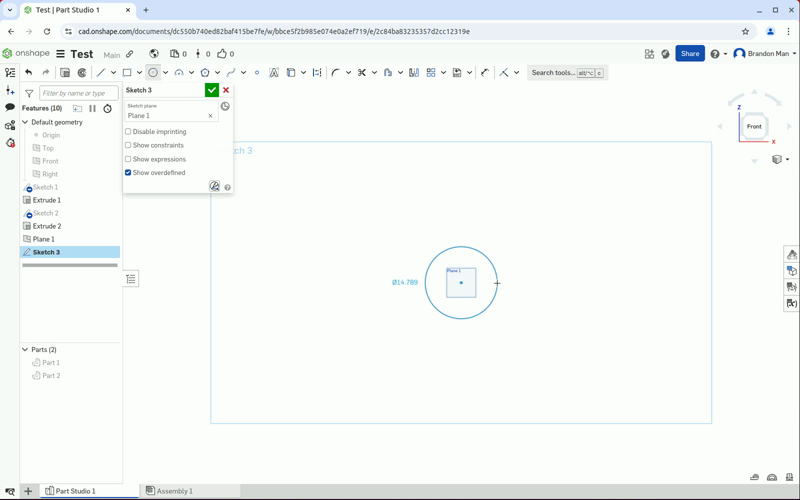
click(497, 282)
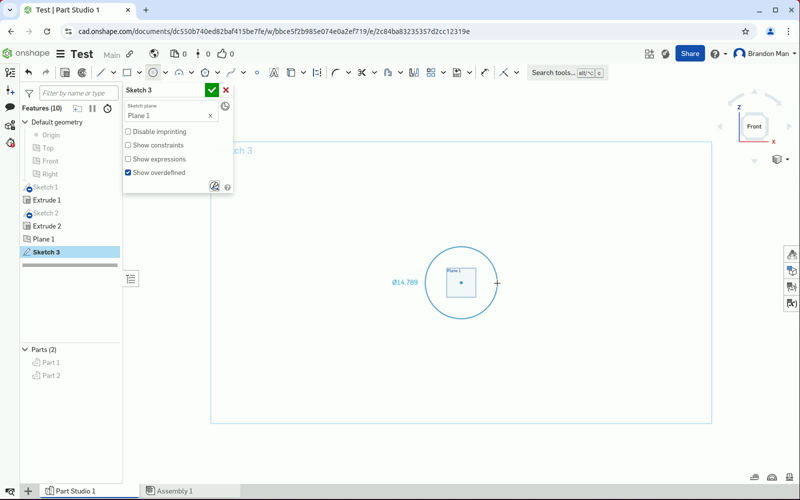
key(esc)
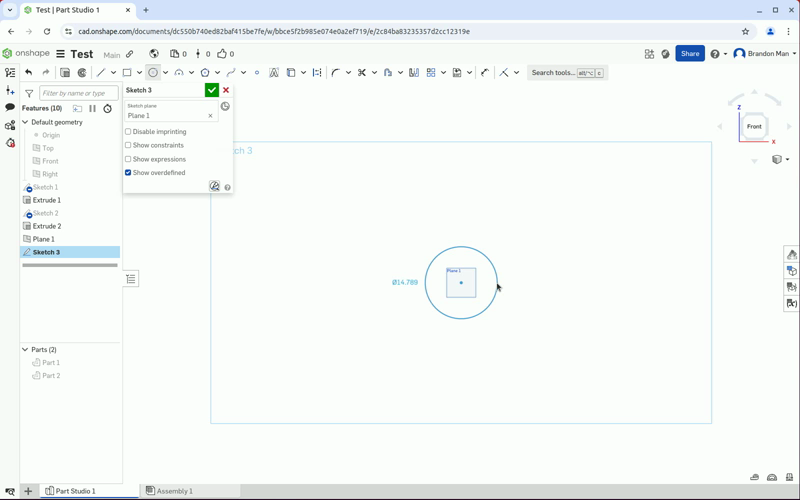
mouse_move(475, 272)
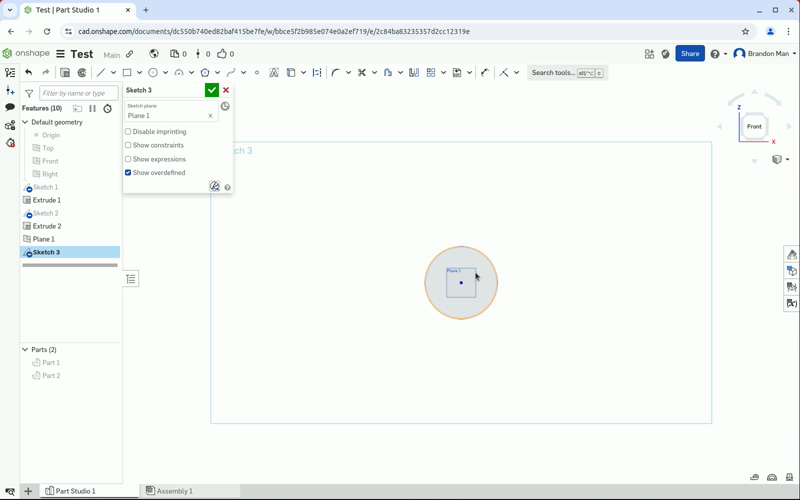
click(475, 272)
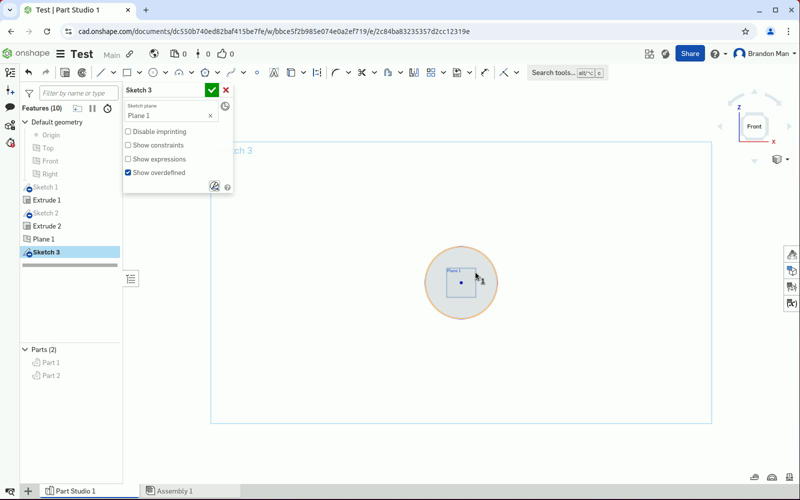
mouse_move(73, 352)
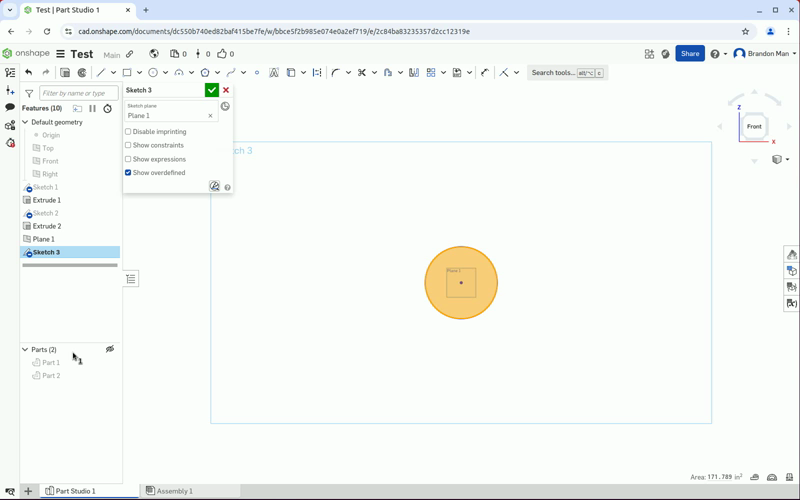
key(shift+y)
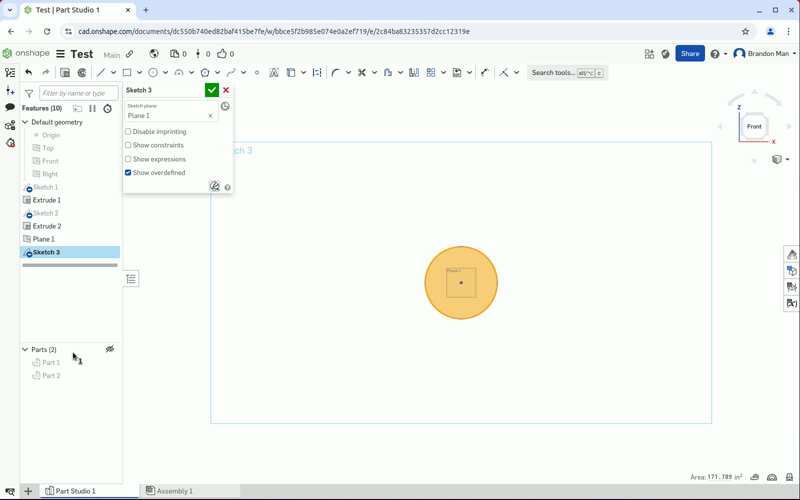
key(shift+e)
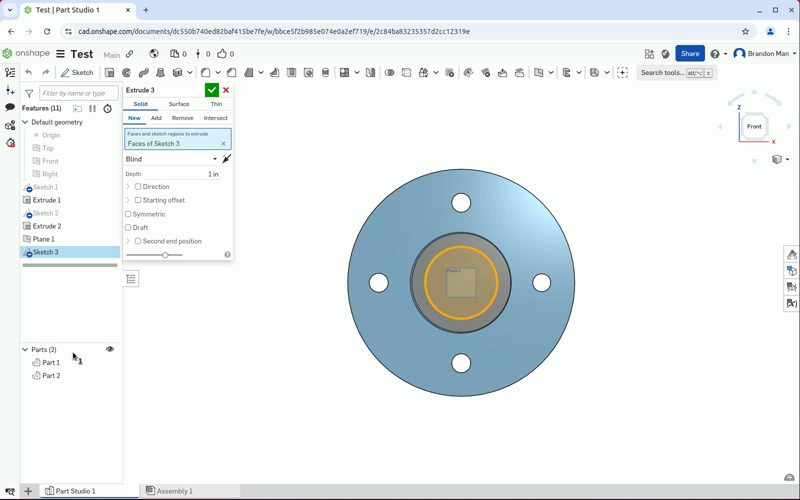
mouse_move(143, 106)
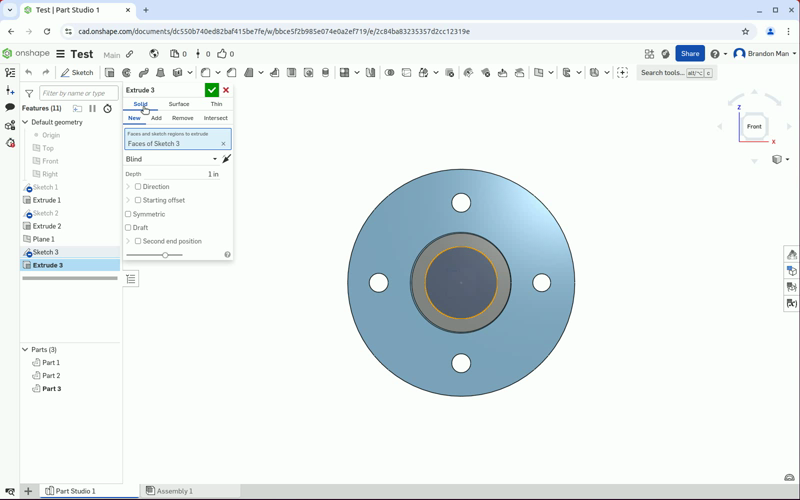
click(143, 106)
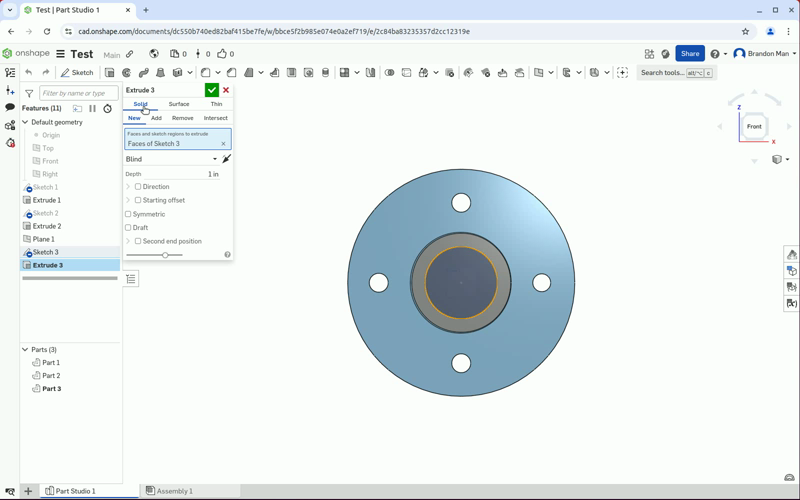
mouse_move(137, 120)
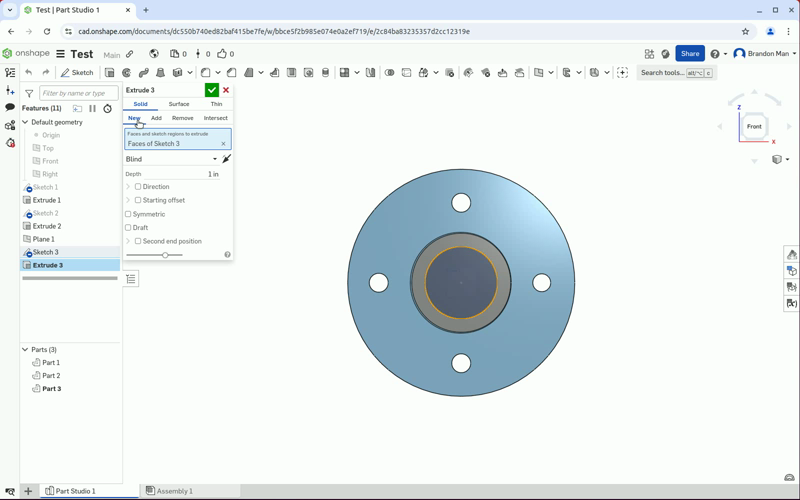
click(137, 120)
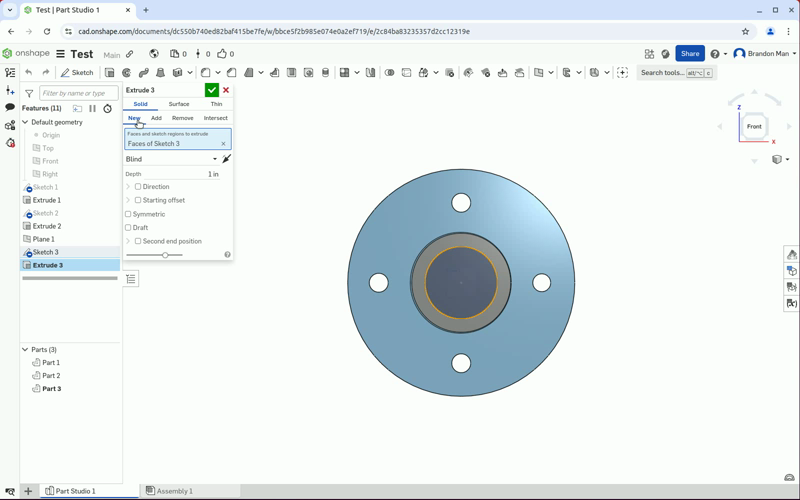
key(tab, 4)
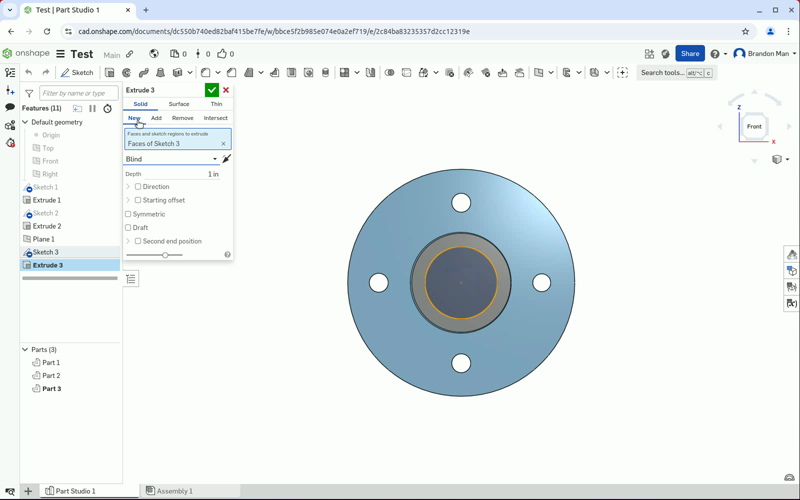
text(10.351)
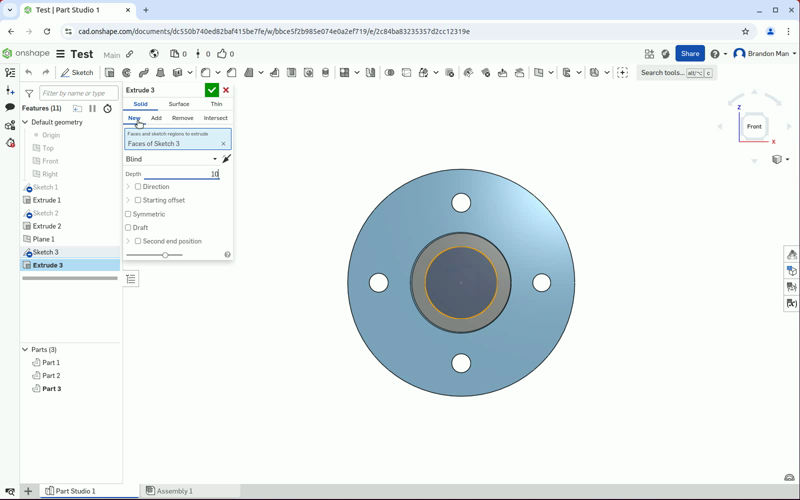
key(enter)
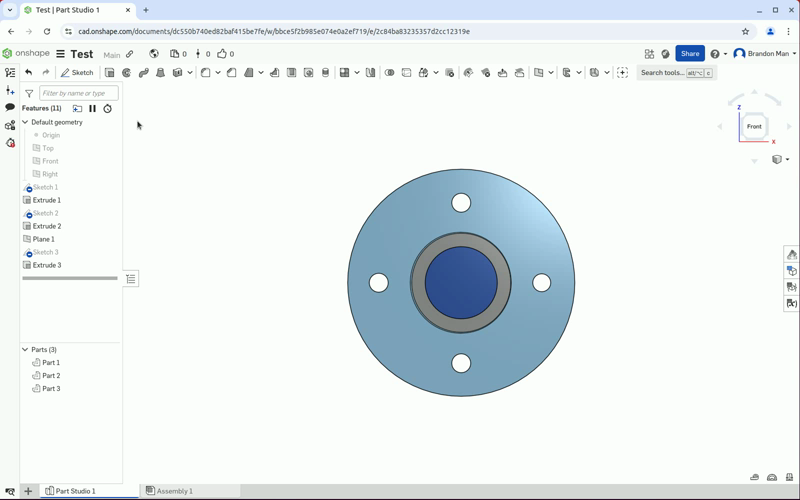
key(shift+h)
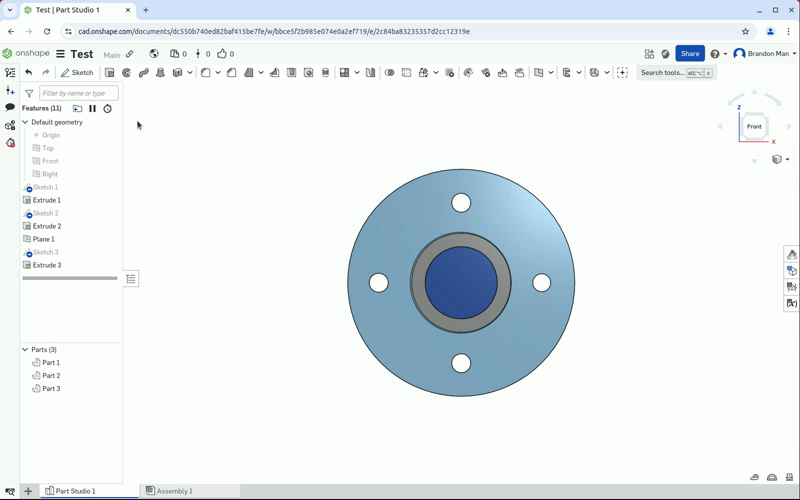
key(shift+h)
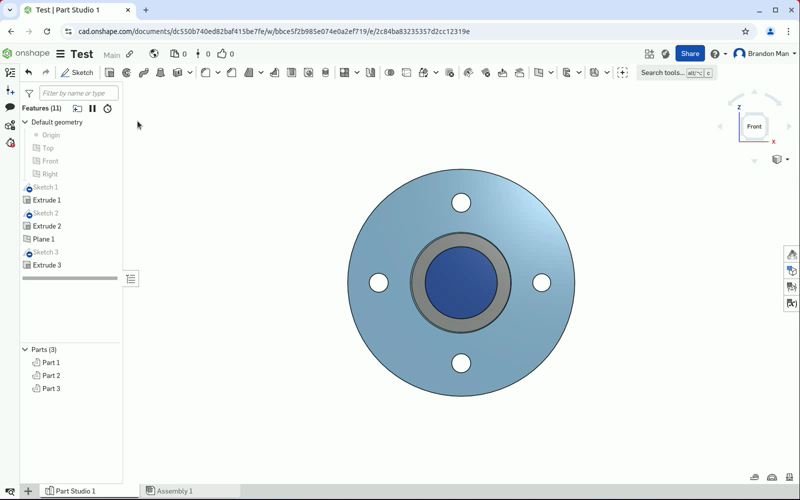
key(shift+7)
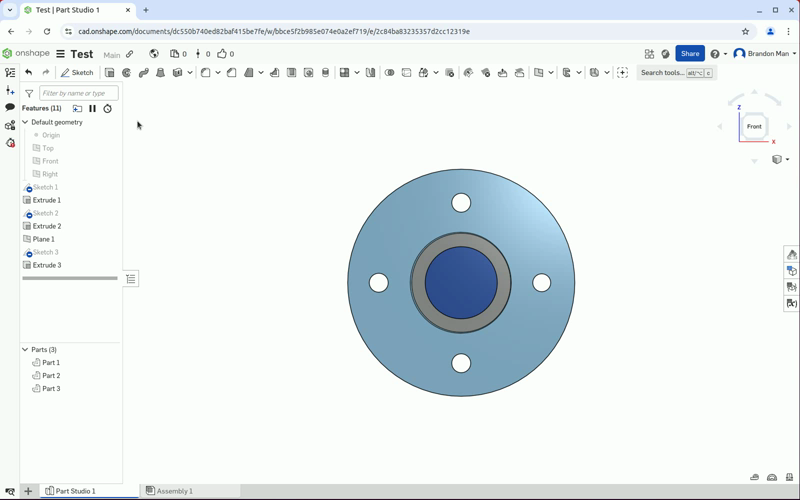
key(left, 2)
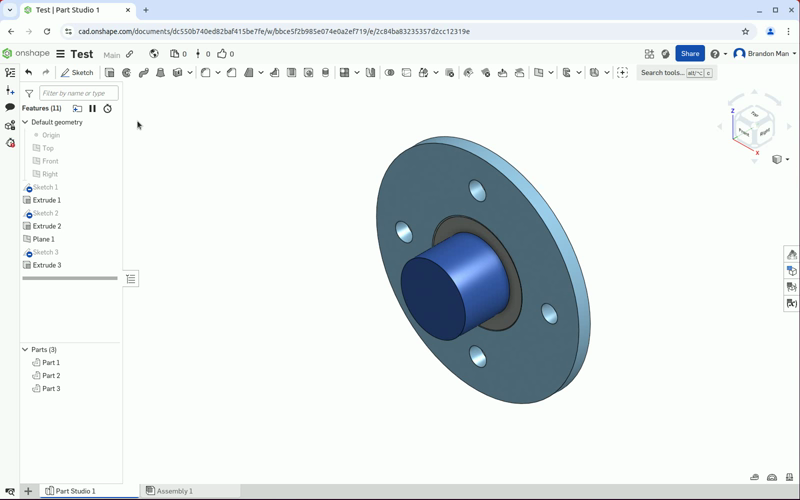
key(down, 2)
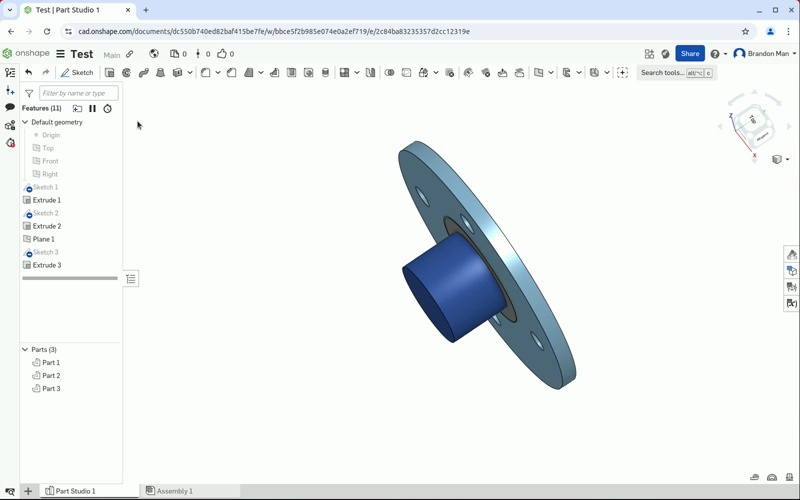
key(up, 2)
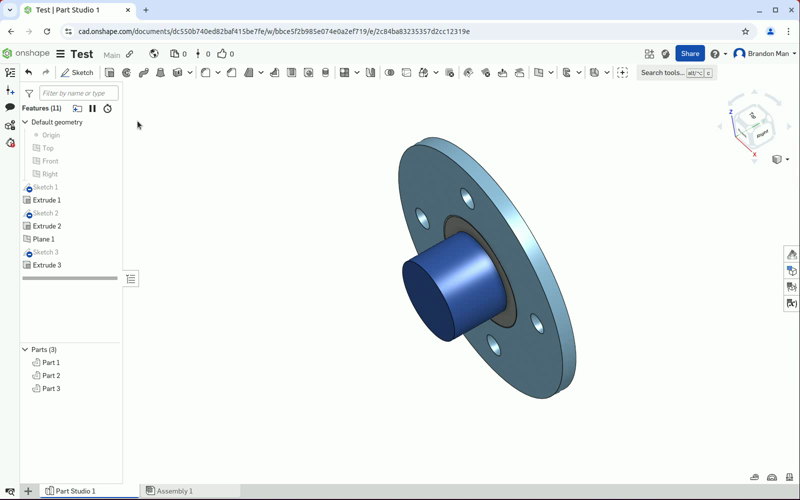
key(right, 2)
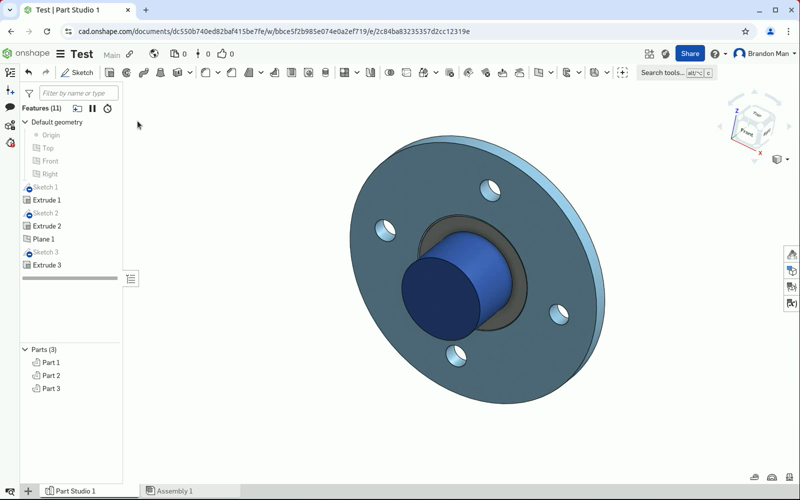
mouse_move(73, 189)
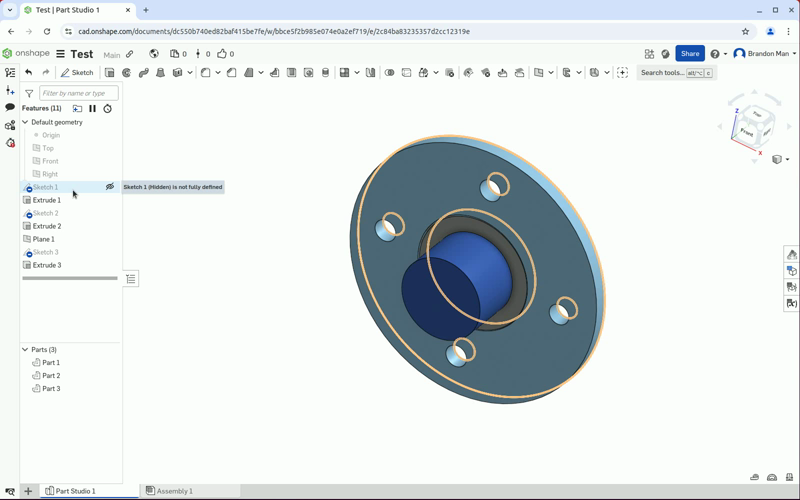
click(73, 189)